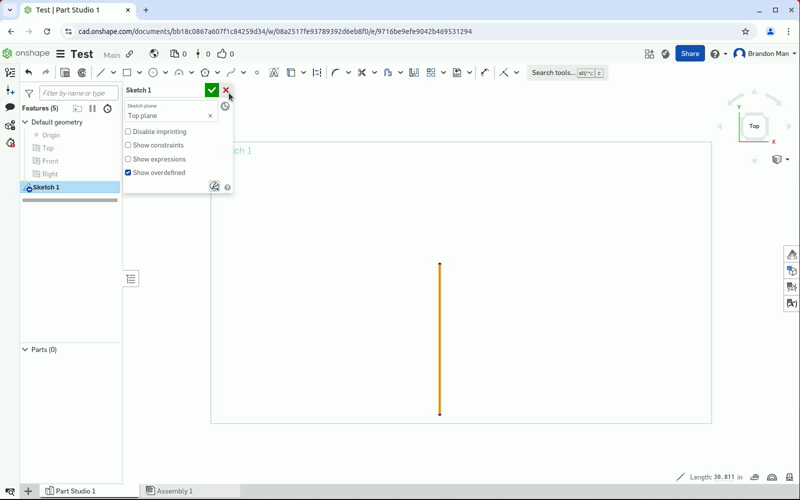
key(shift+h)
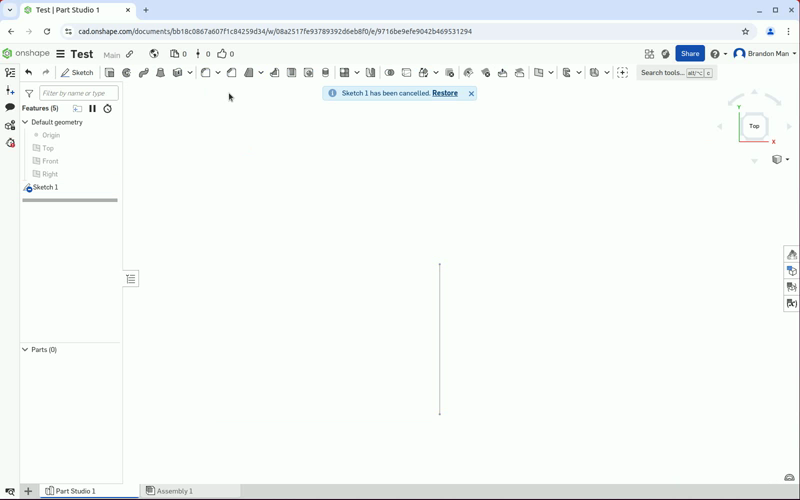
key(shift+s)
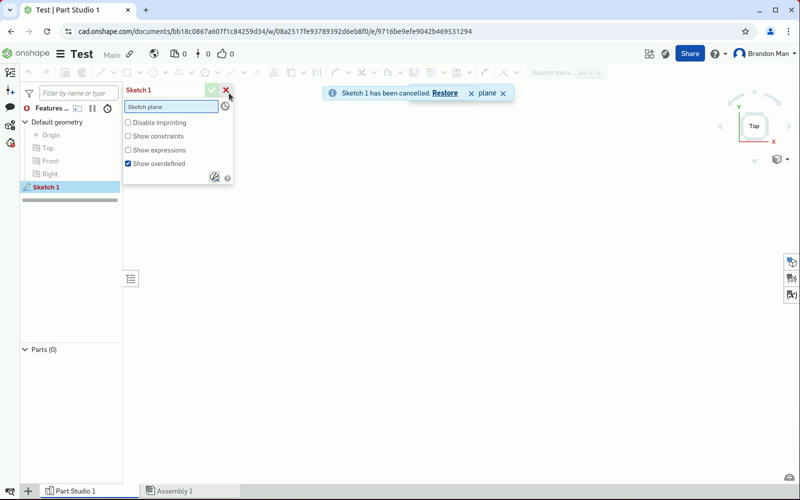
mouse_move(73, 150)
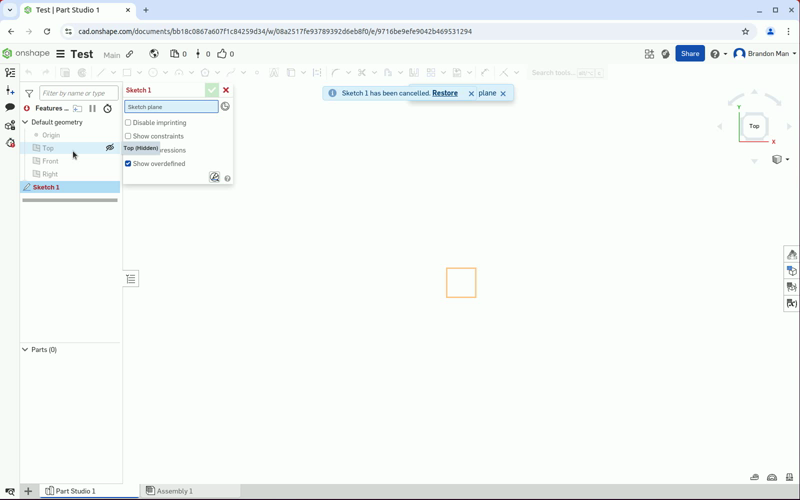
click(73, 150)
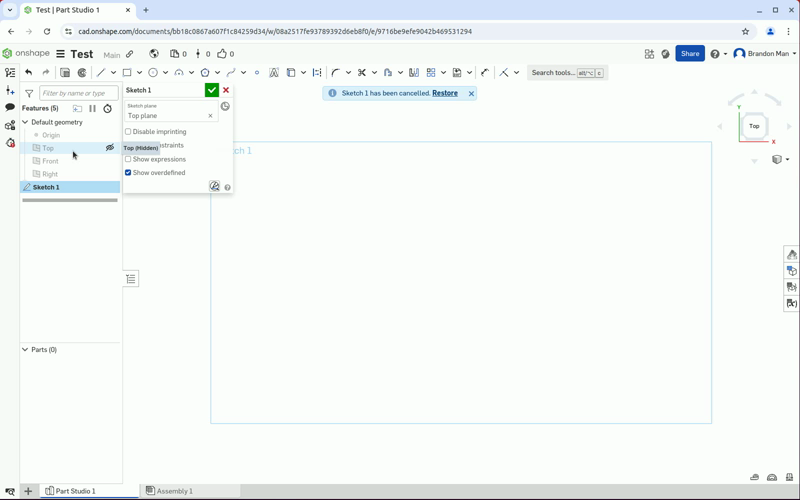
mouse_move(73, 352)
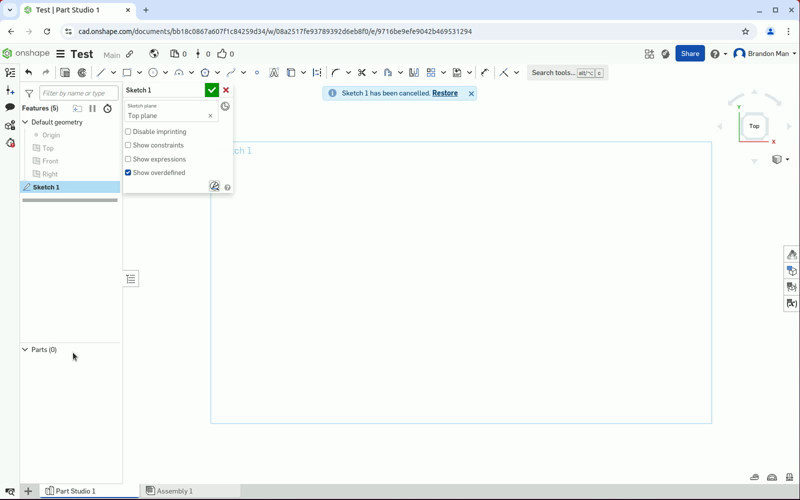
key(y)
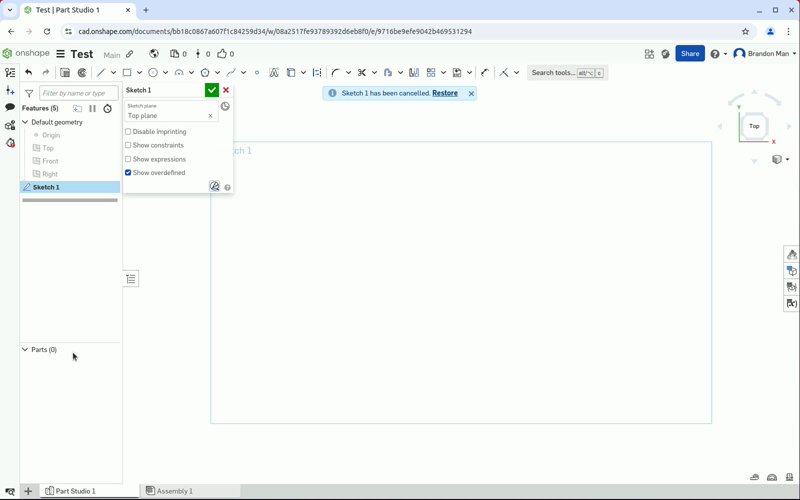
key(l)
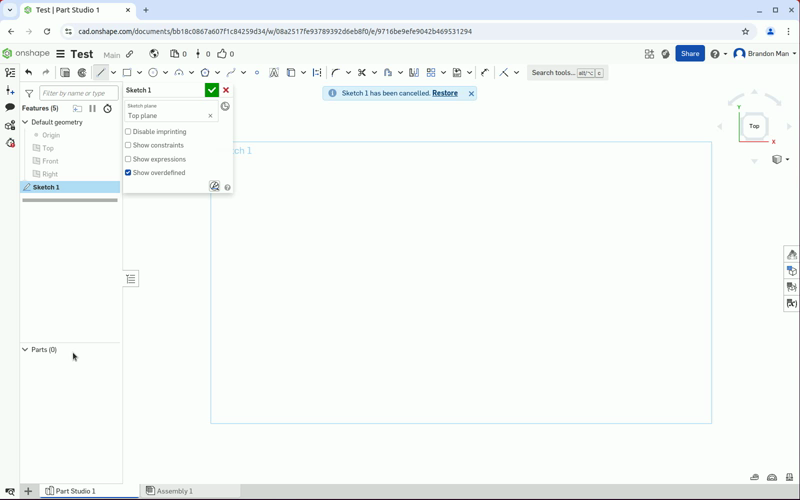
key_down(shift)
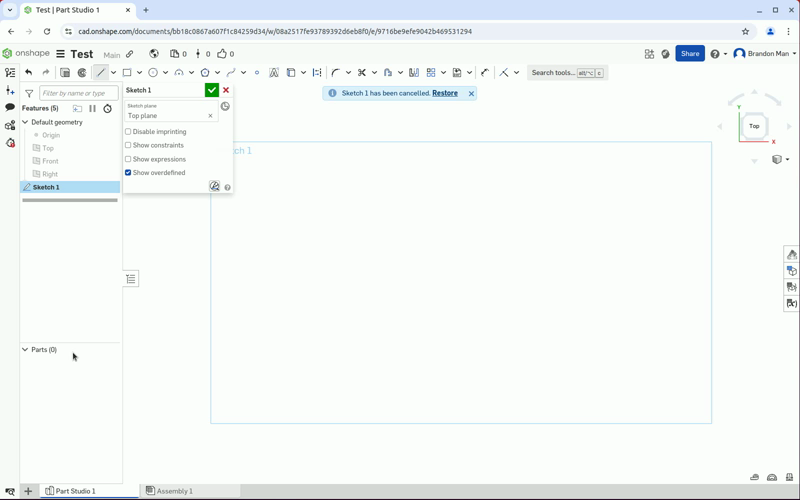
mouse_move(348, 354)
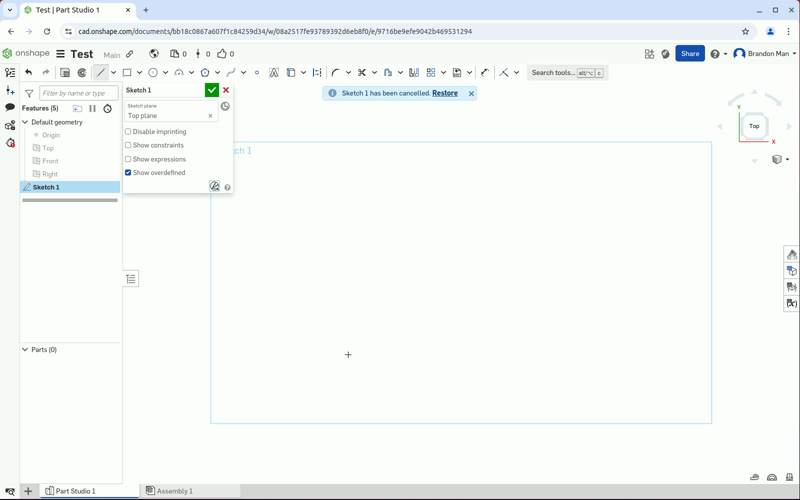
click(348, 354)
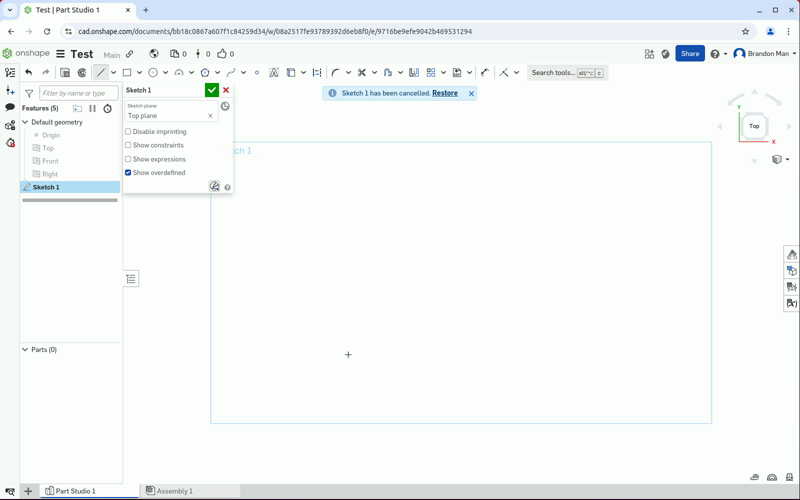
key_up(shift)
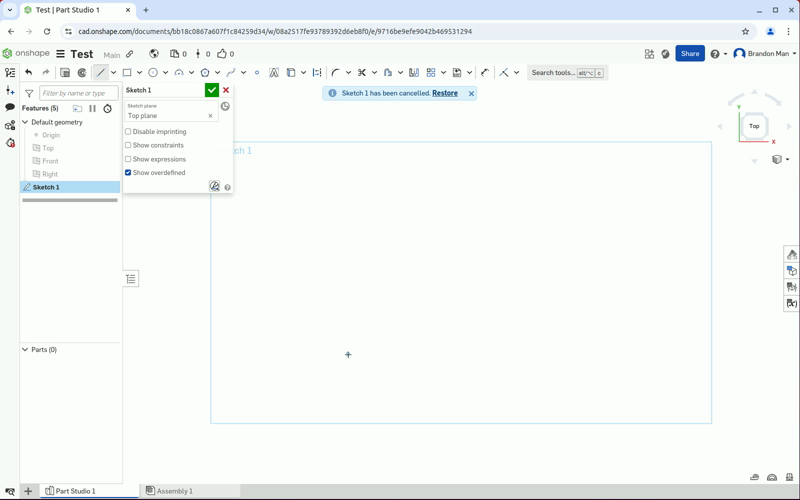
key_down(shift)
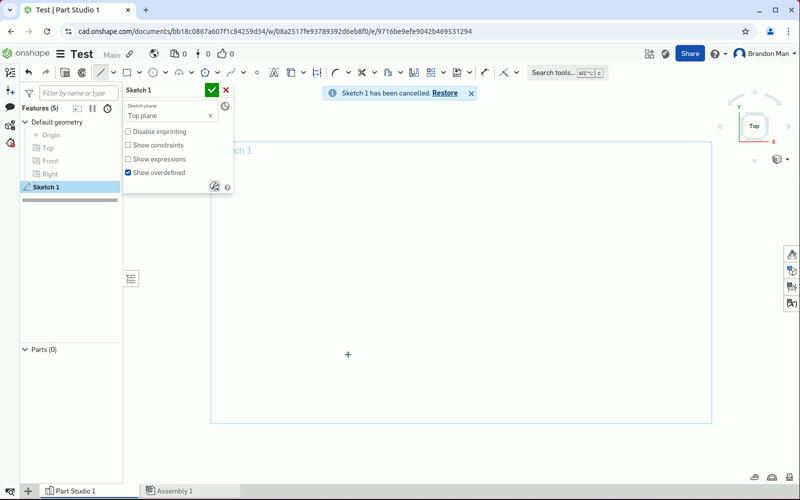
mouse_move(428, 354)
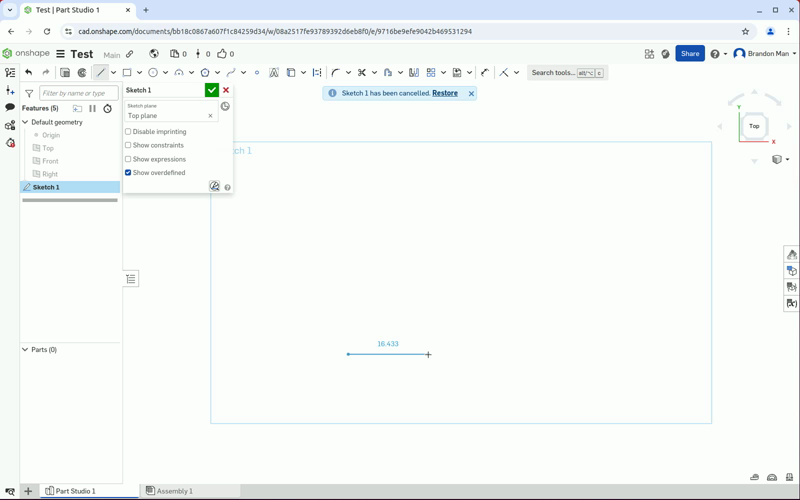
click(428, 354)
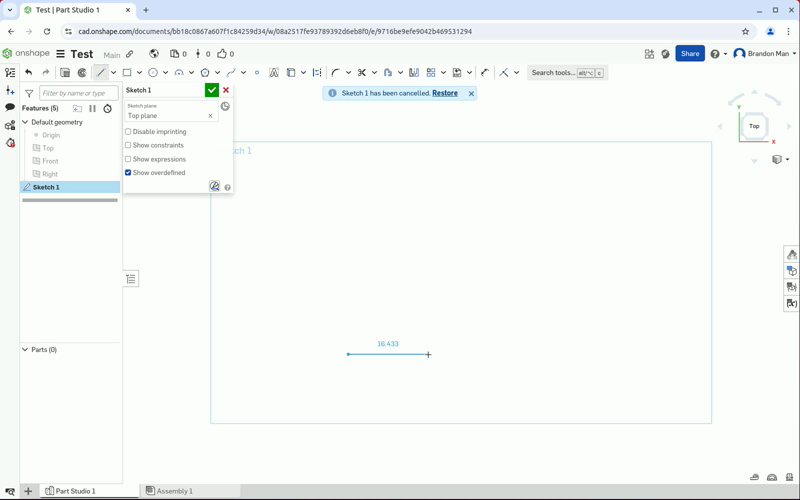
key_up(shift)
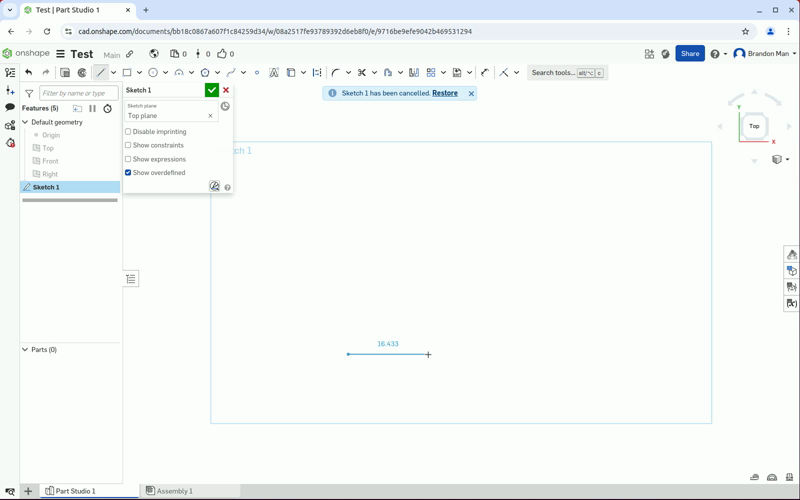
key_down(shift)
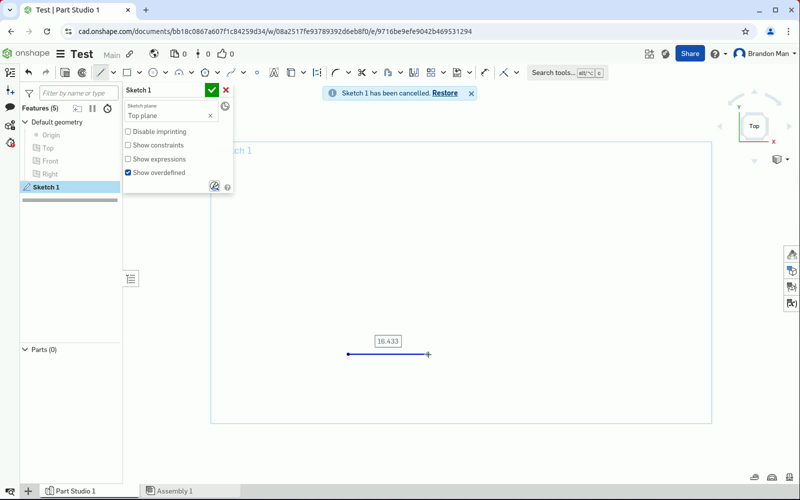
mouse_move(458, 354)
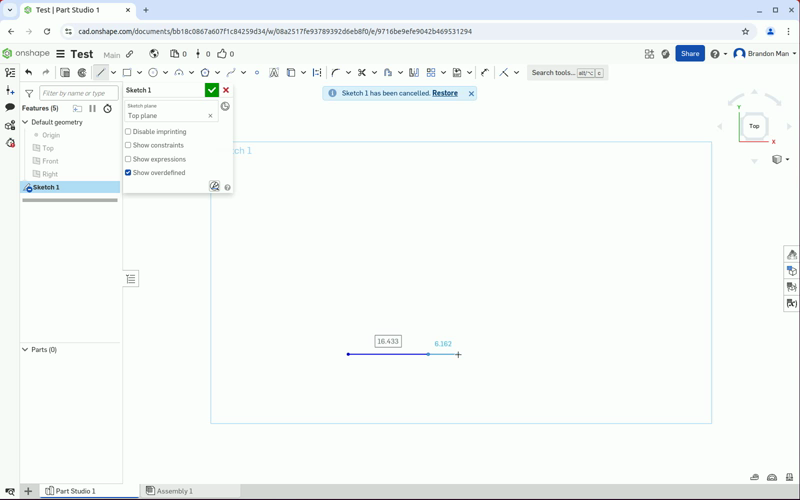
mouse_move(428, 313)
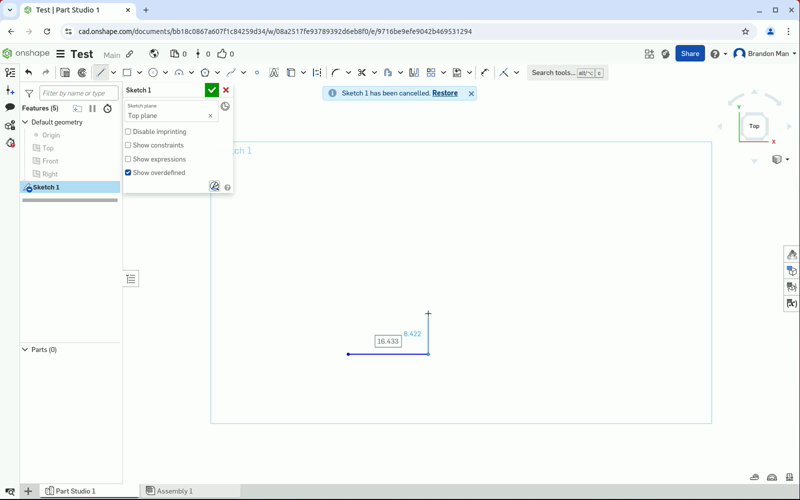
click(428, 313)
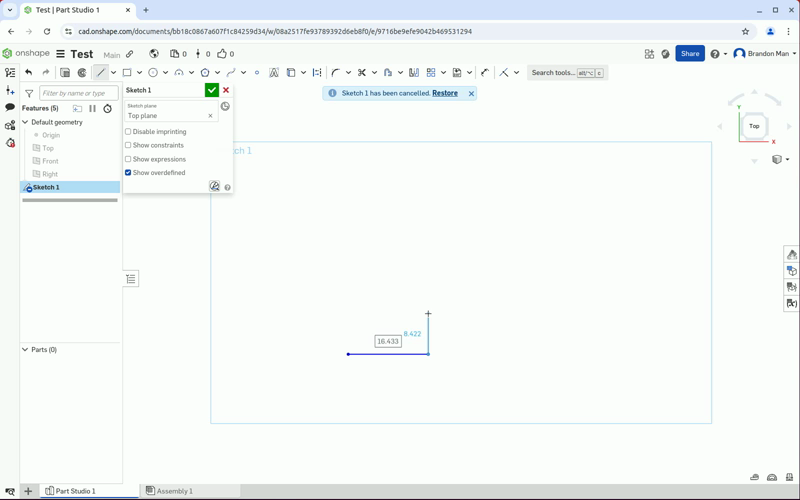
key_up(shift)
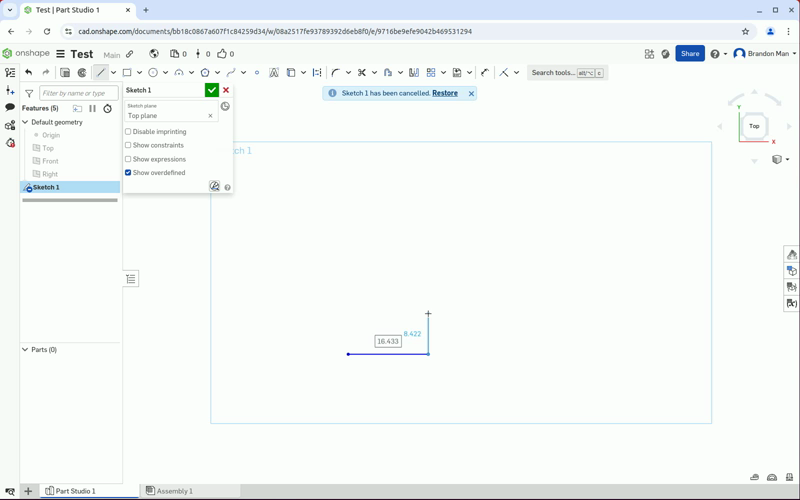
key_down(shift)
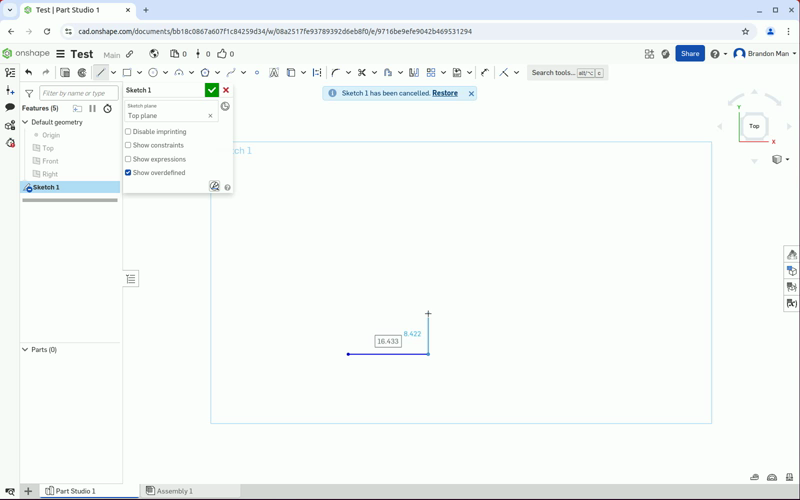
mouse_move(348, 313)
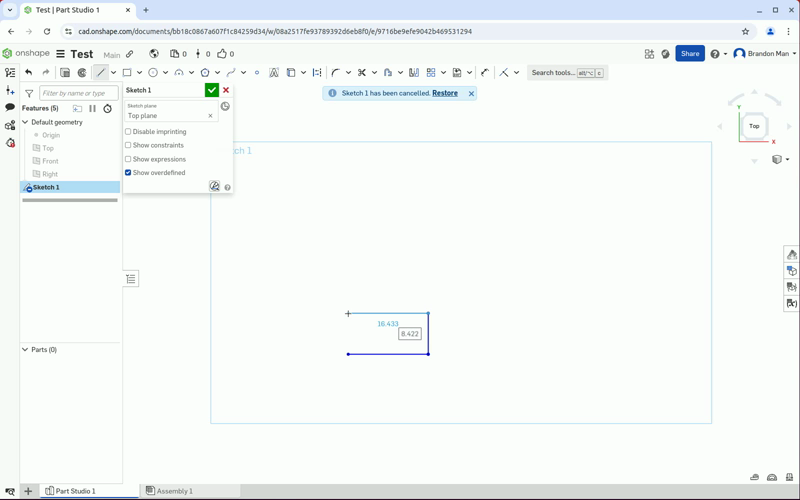
click(348, 313)
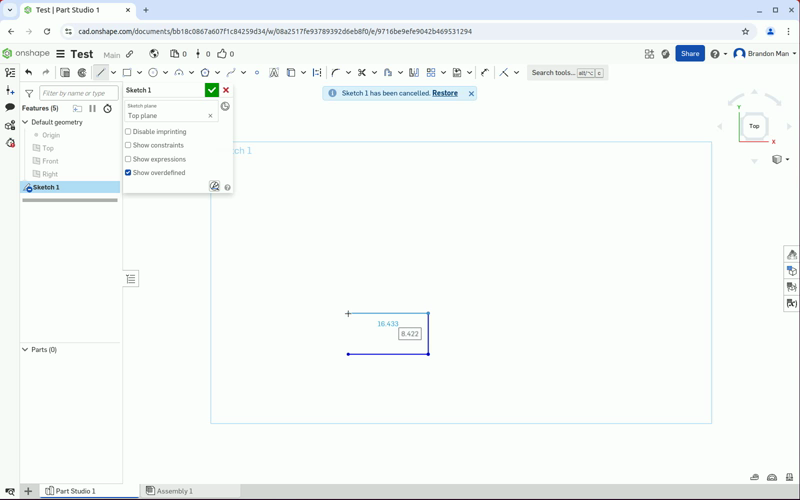
key_up(shift)
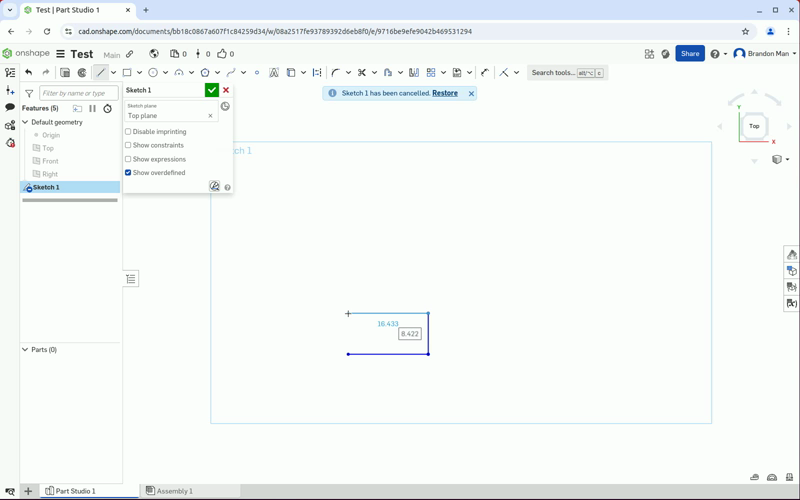
mouse_move(378, 313)
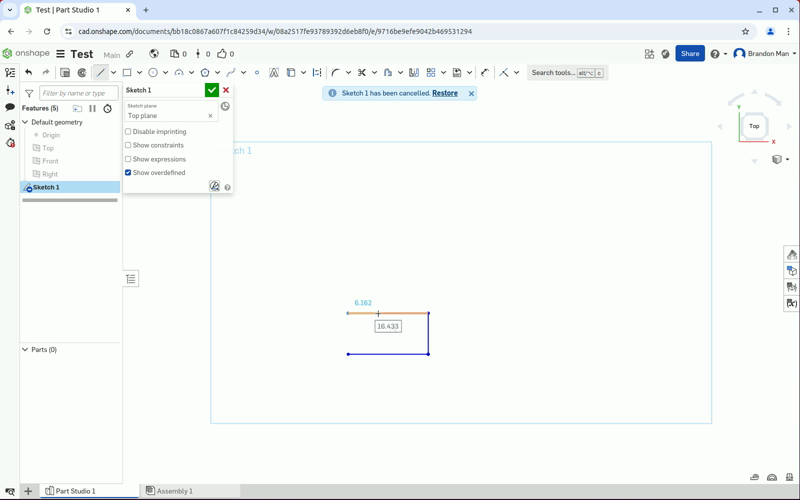
key_down(shift)
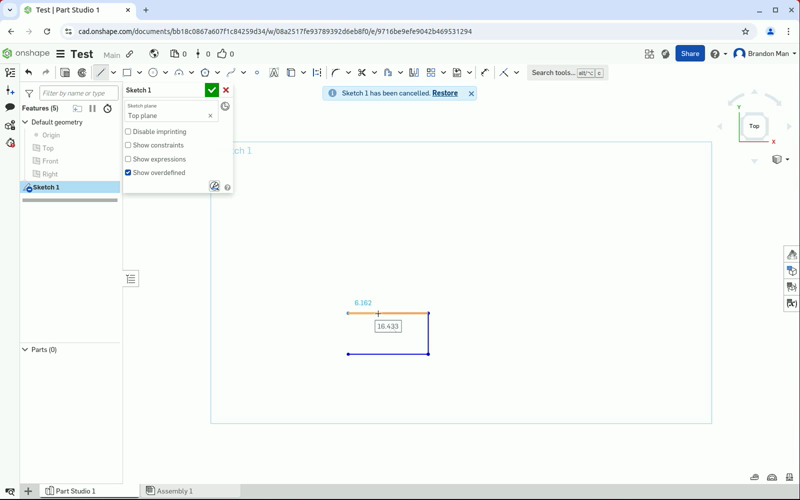
mouse_move(348, 354)
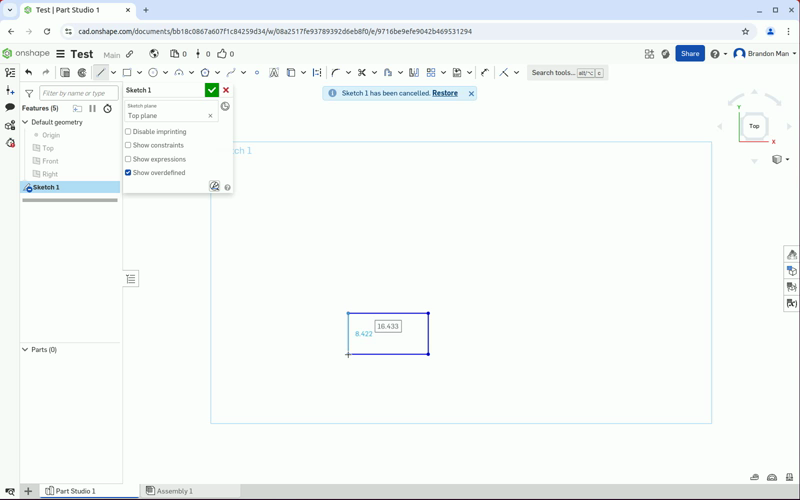
key_up(shift)
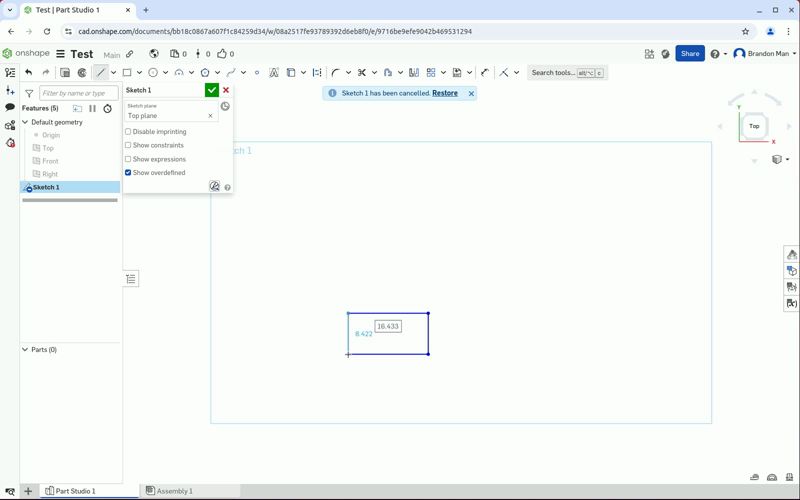
click(348, 354)
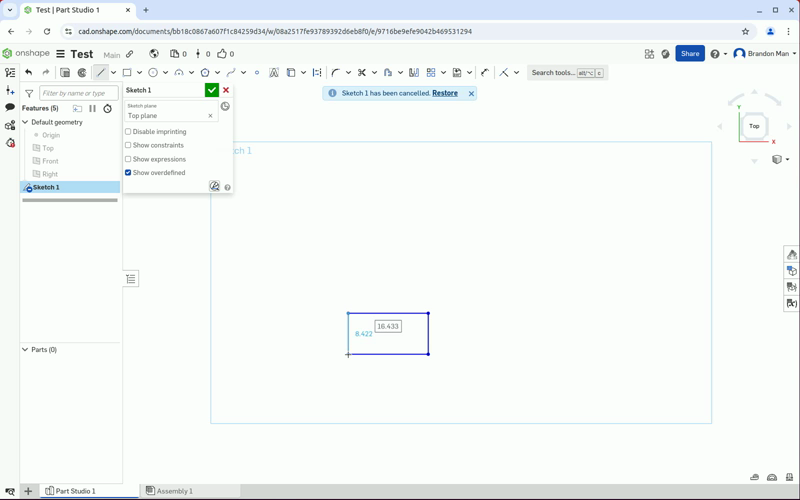
key(esc)
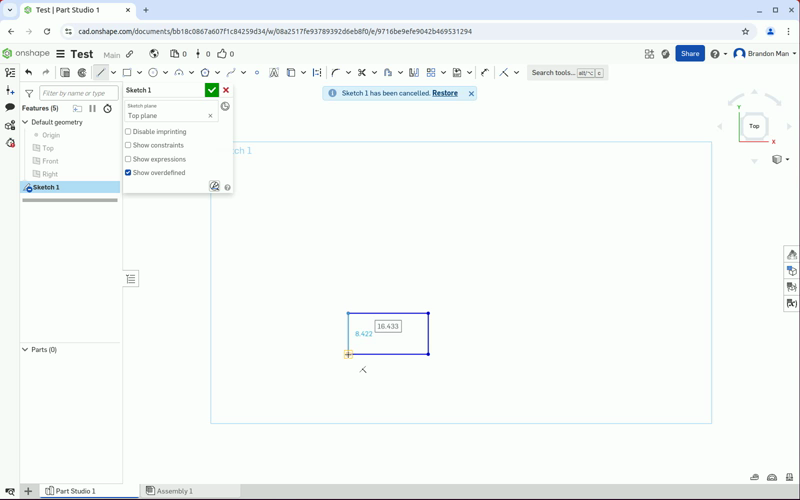
key(c)
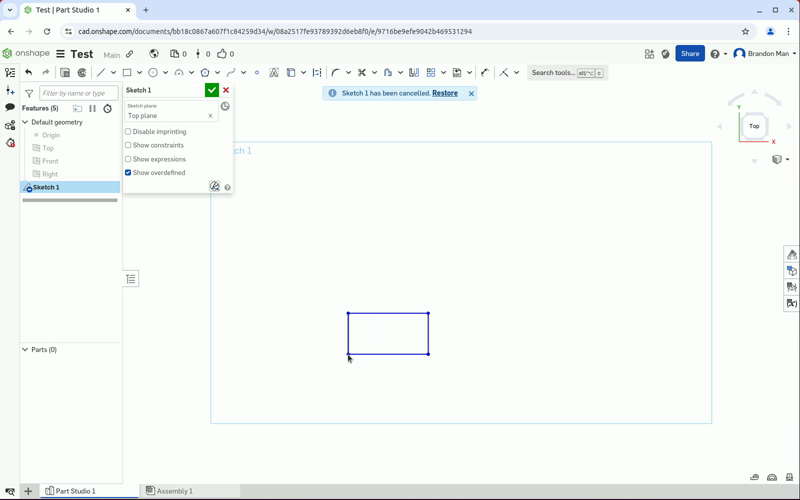
key_down(shift)
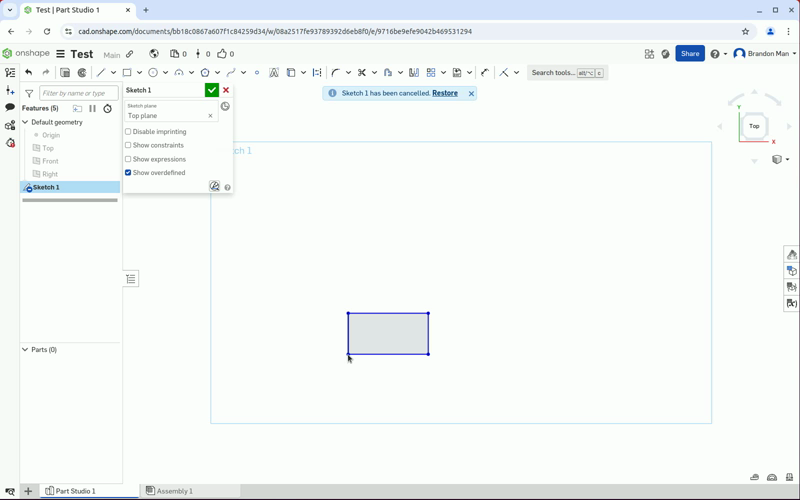
mouse_move(368, 333)
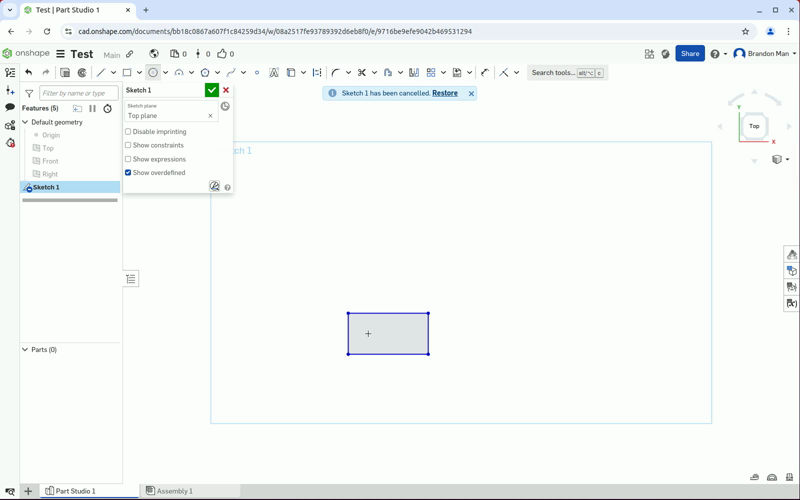
click(368, 333)
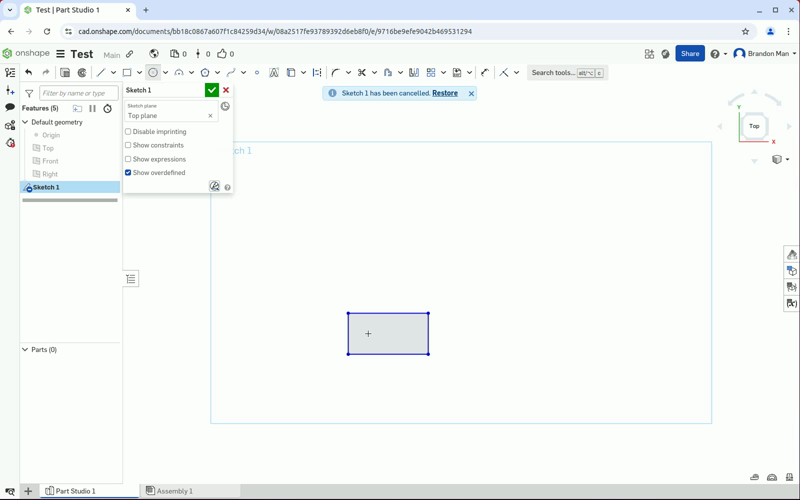
key_up(shift)
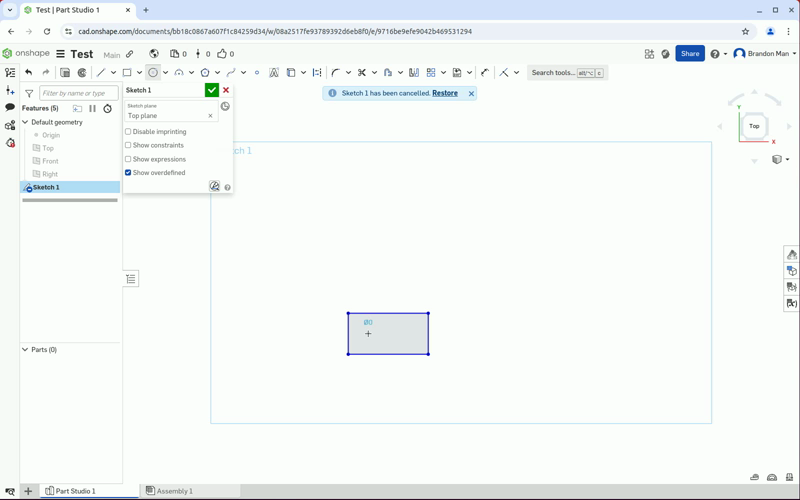
mouse_move(379, 333)
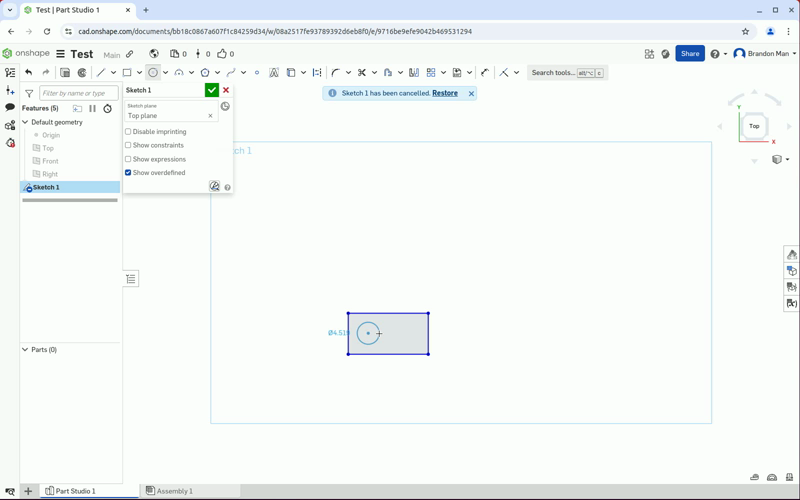
click(379, 333)
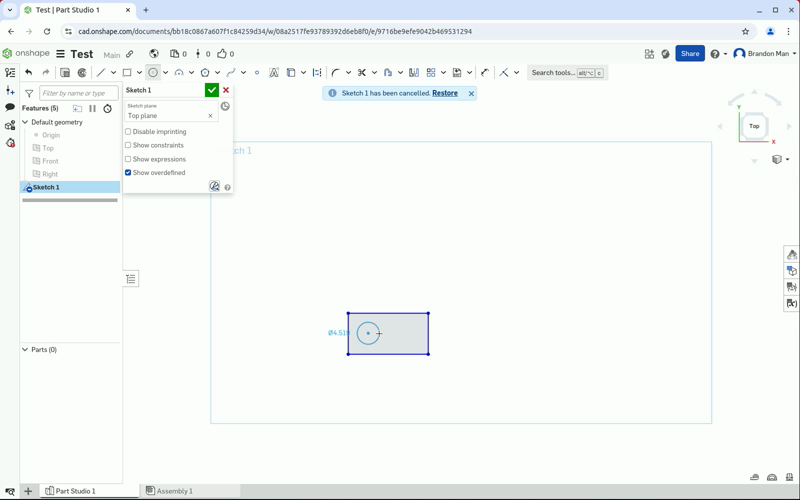
key(esc)
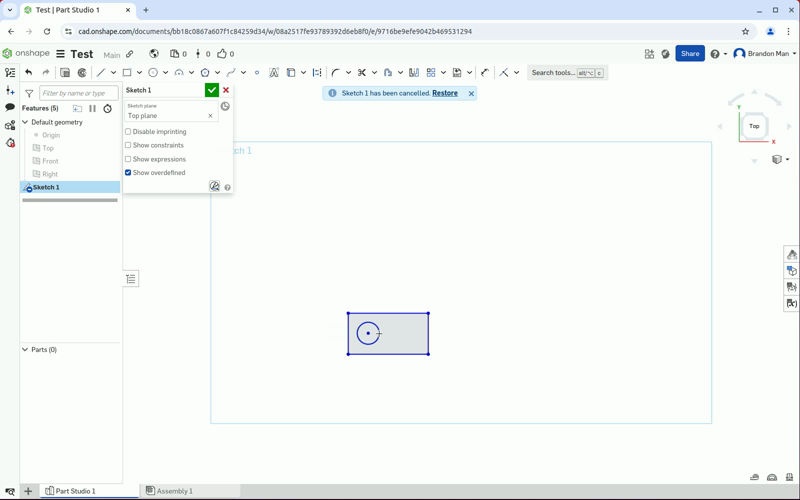
key(c)
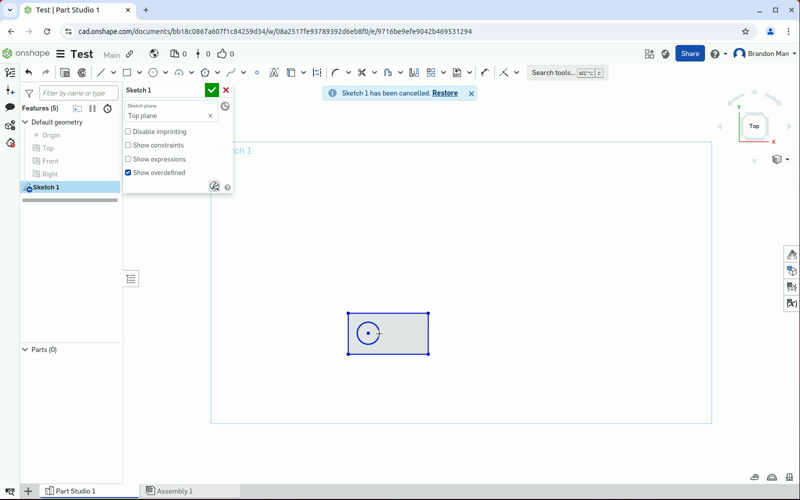
key_down(shift)
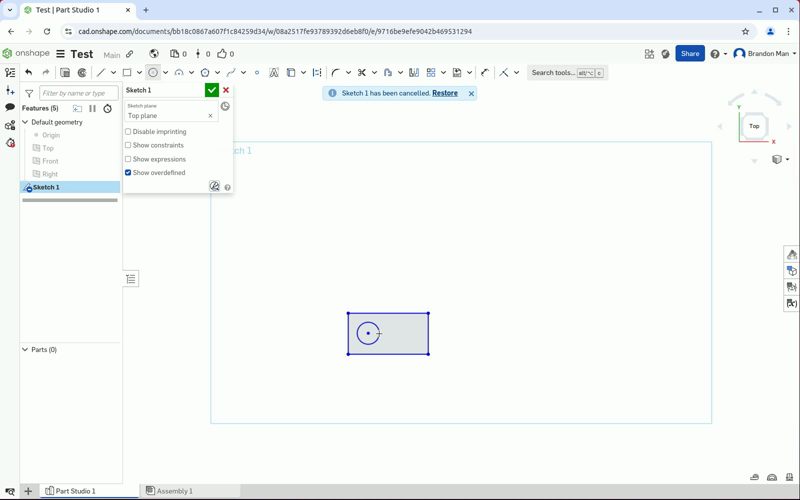
mouse_move(415, 345)
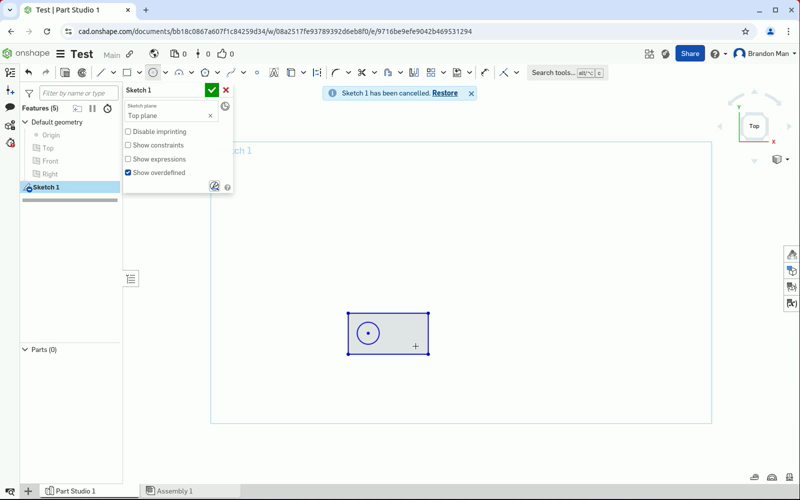
click(415, 345)
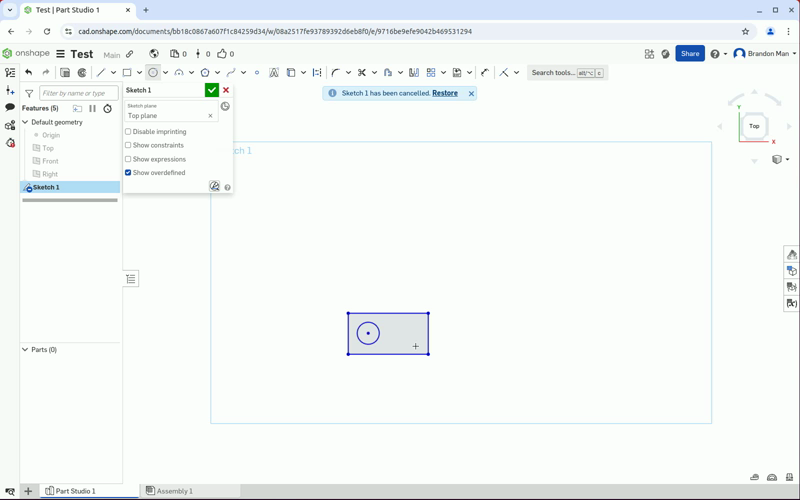
key_up(shift)
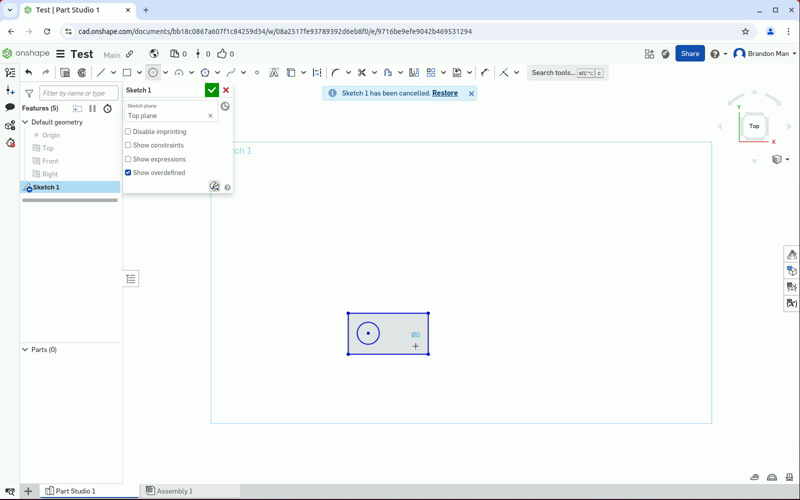
mouse_move(423, 345)
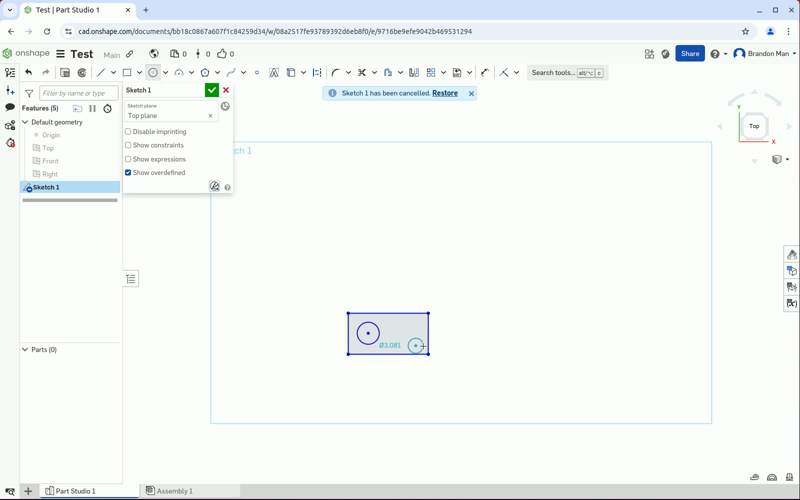
click(423, 345)
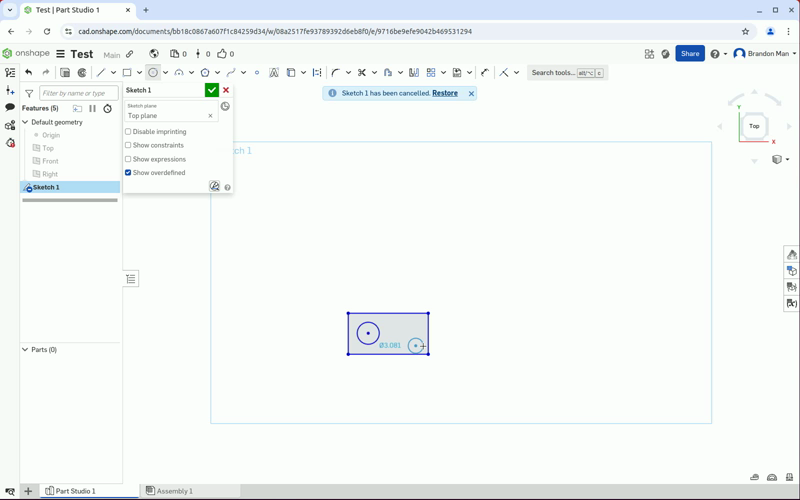
key(esc)
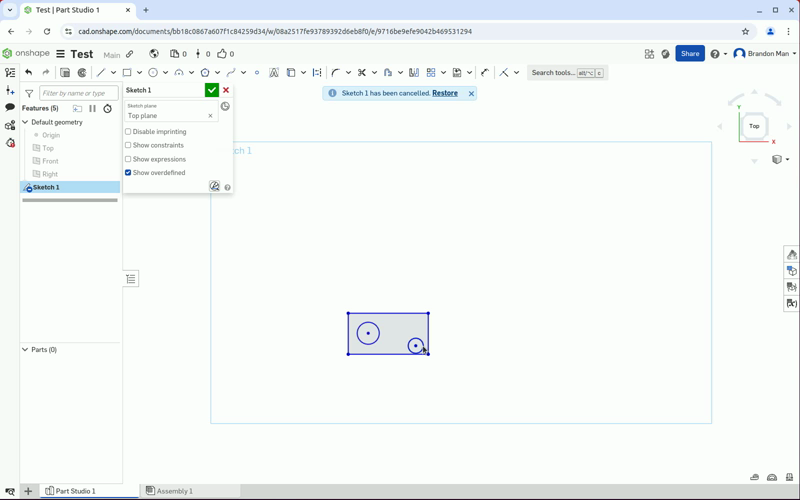
key(c)
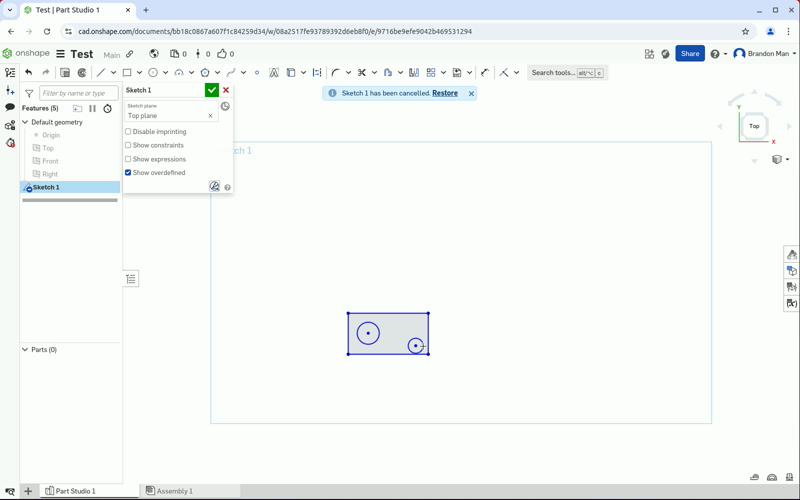
key_down(shift)
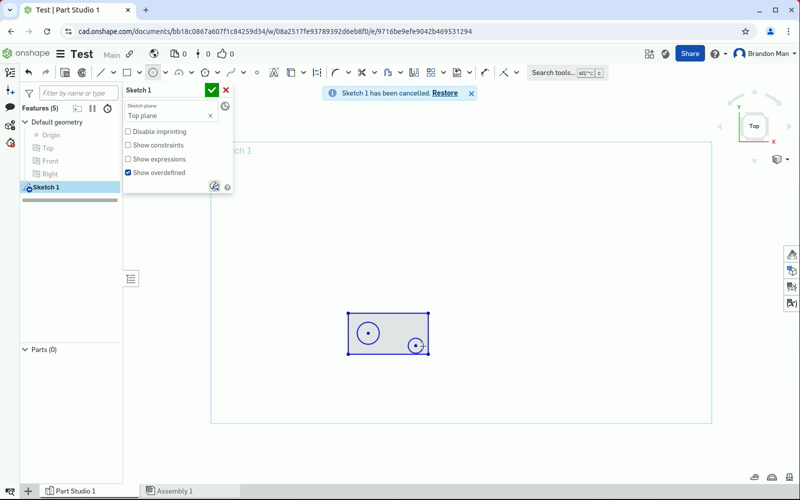
mouse_move(417, 322)
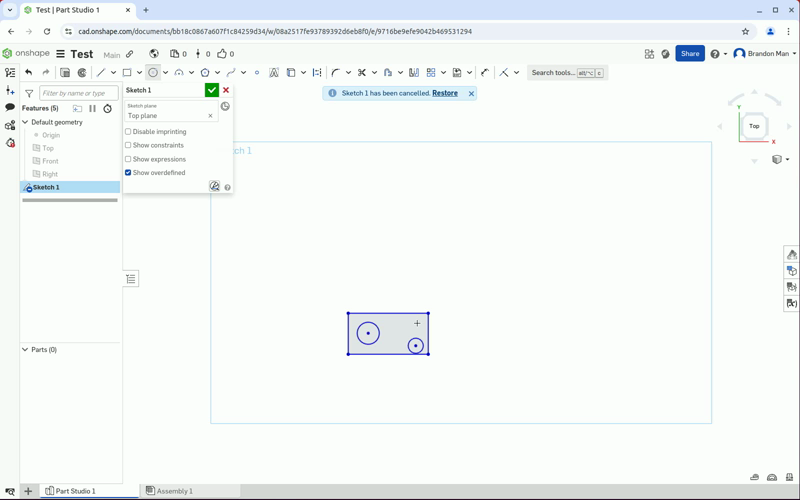
click(417, 322)
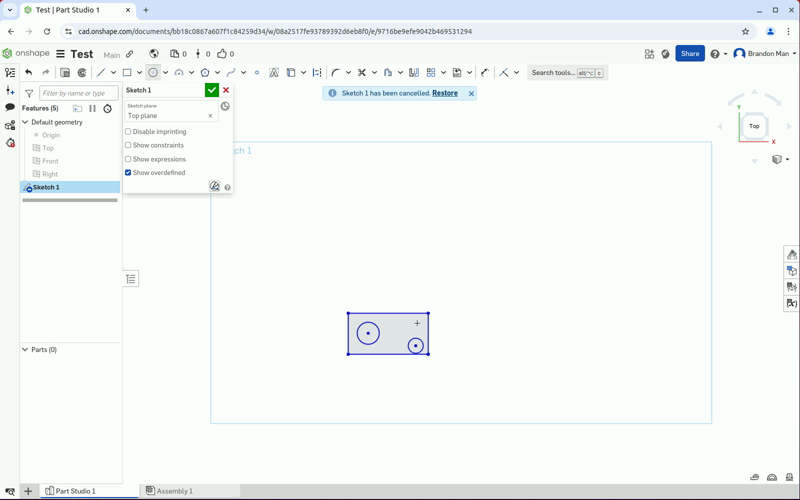
key_up(shift)
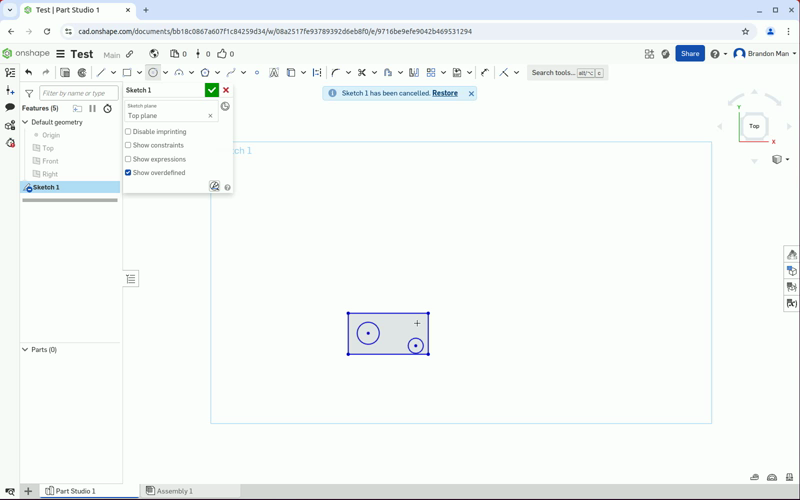
mouse_move(423, 322)
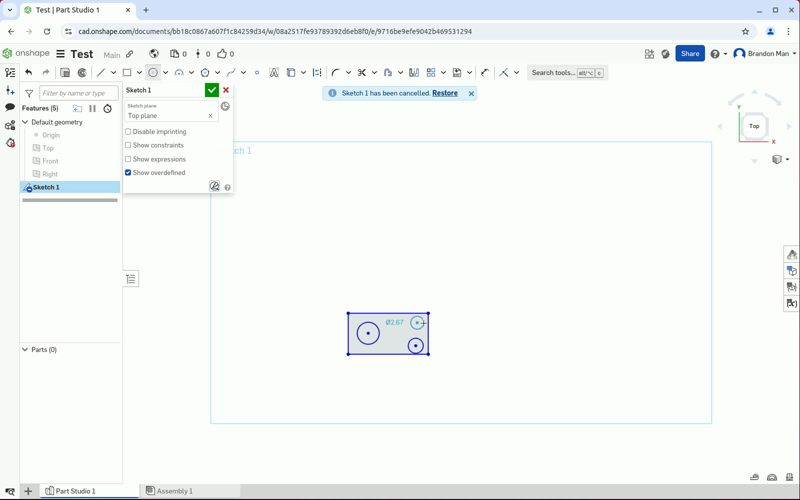
click(423, 322)
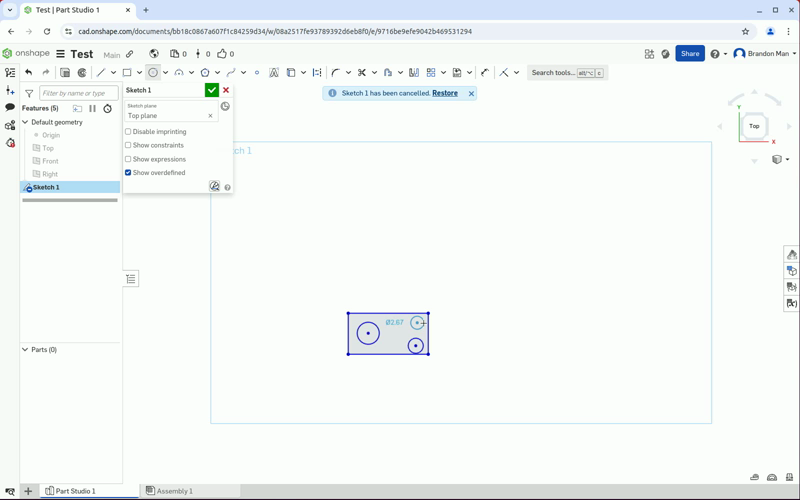
key(esc)
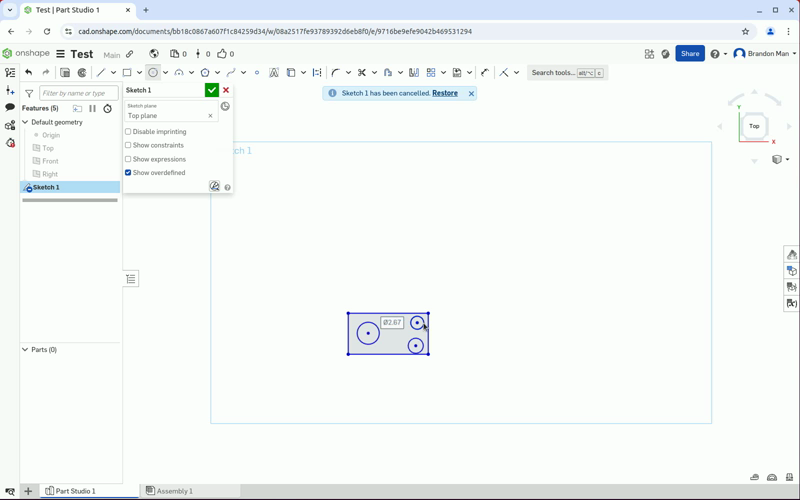
mouse_move(395, 344)
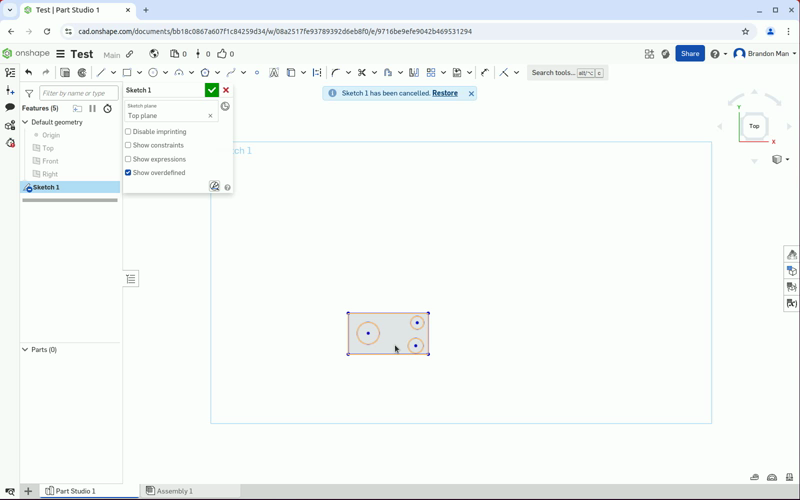
click(395, 344)
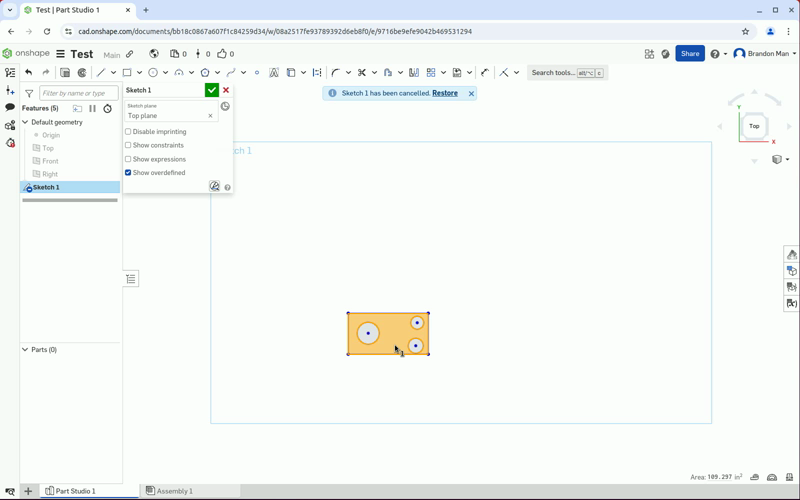
mouse_move(73, 352)
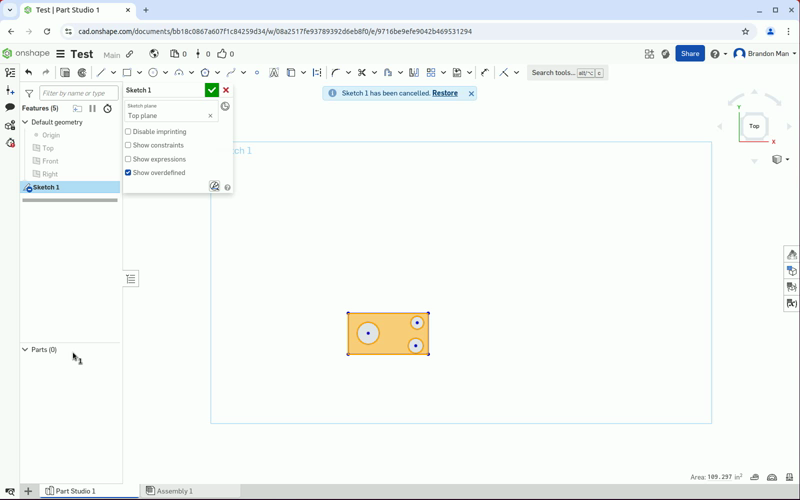
key(shift+y)
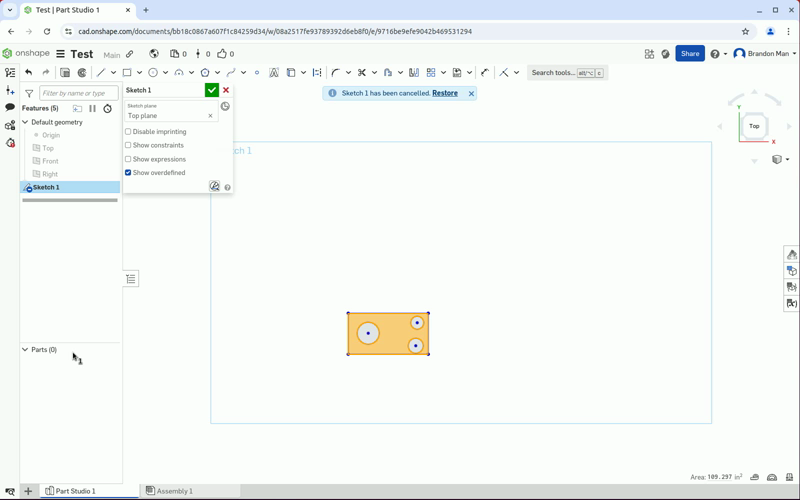
key(shift+e)
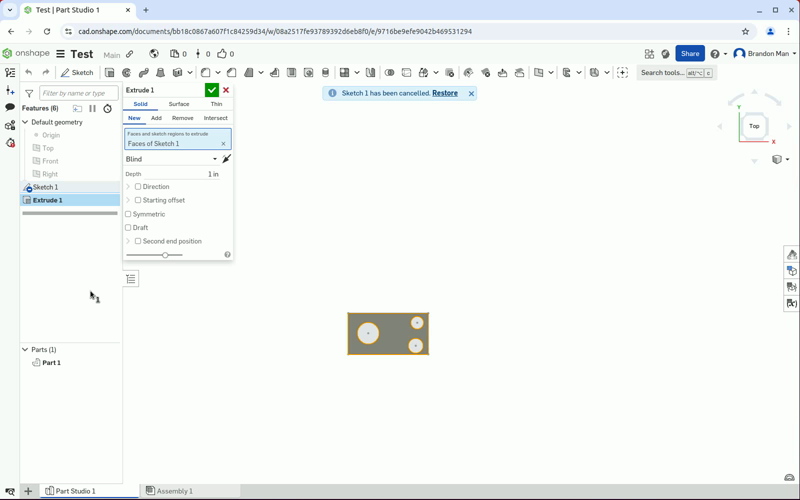
mouse_move(143, 106)
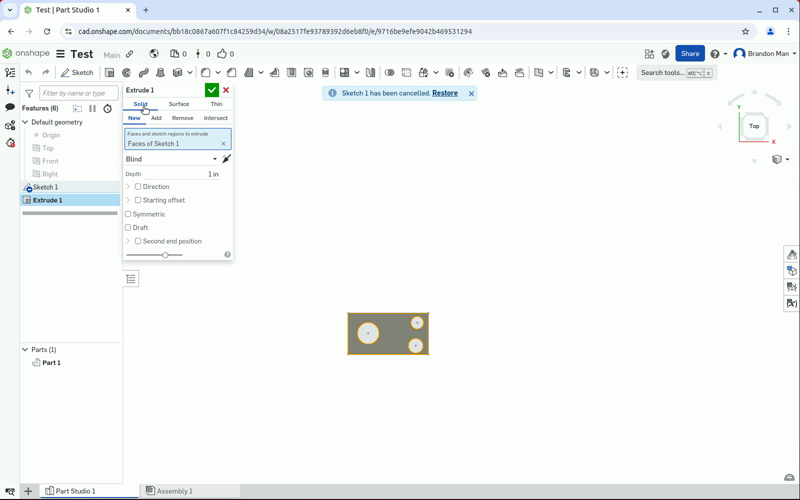
click(143, 106)
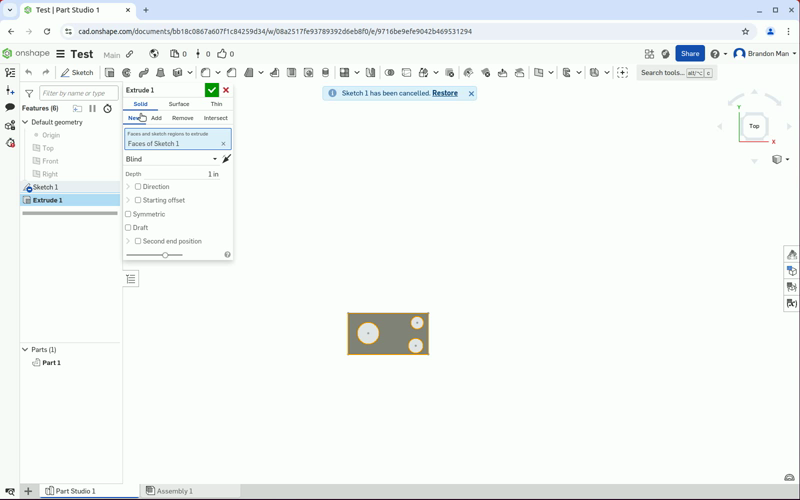
mouse_move(137, 120)
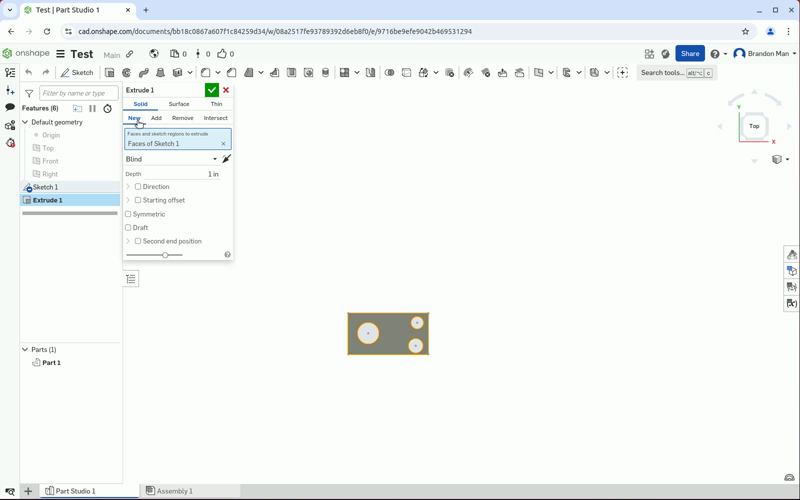
click(137, 120)
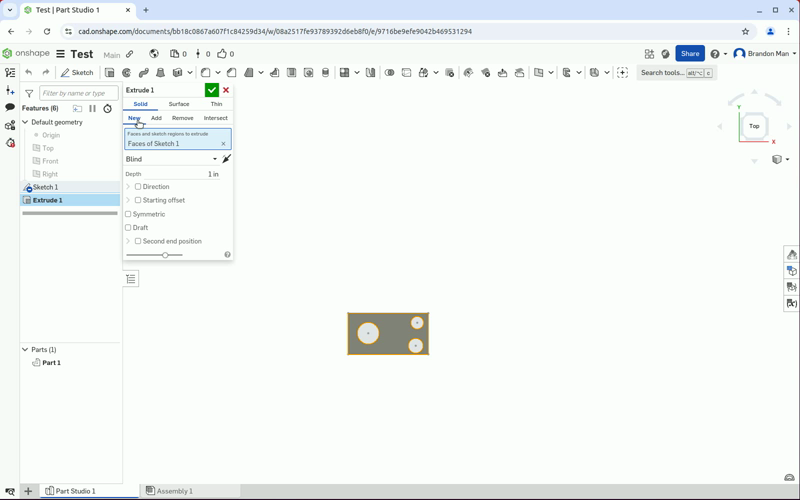
key(tab, 4)
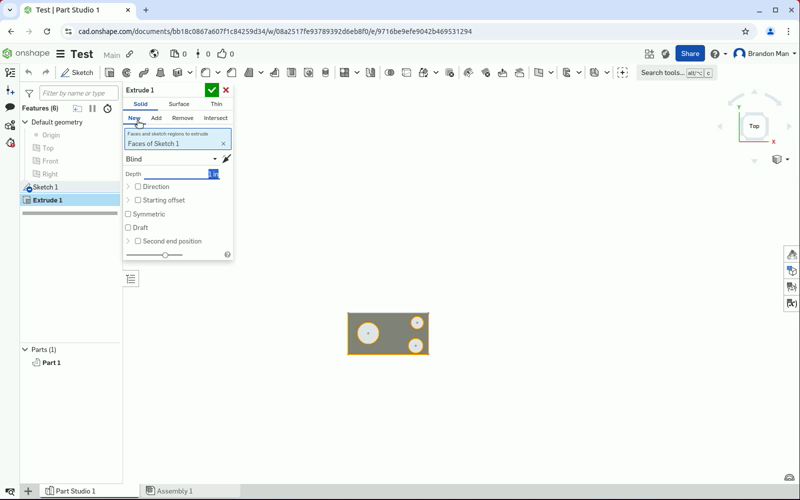
text(1.685)
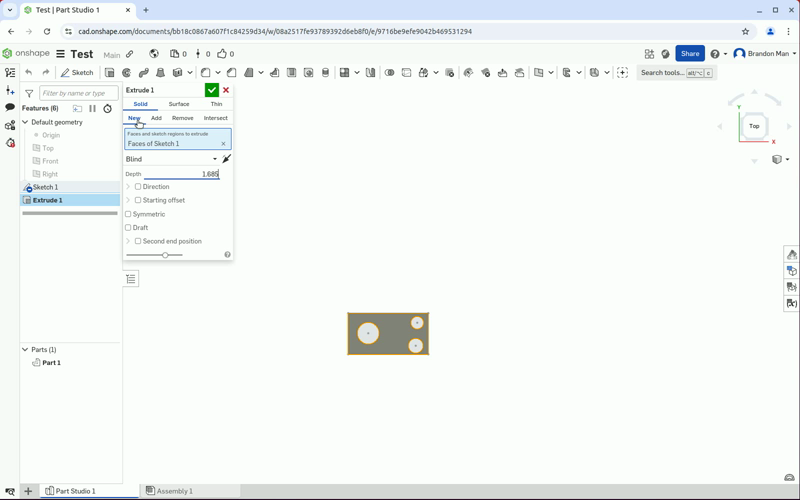
key(enter)
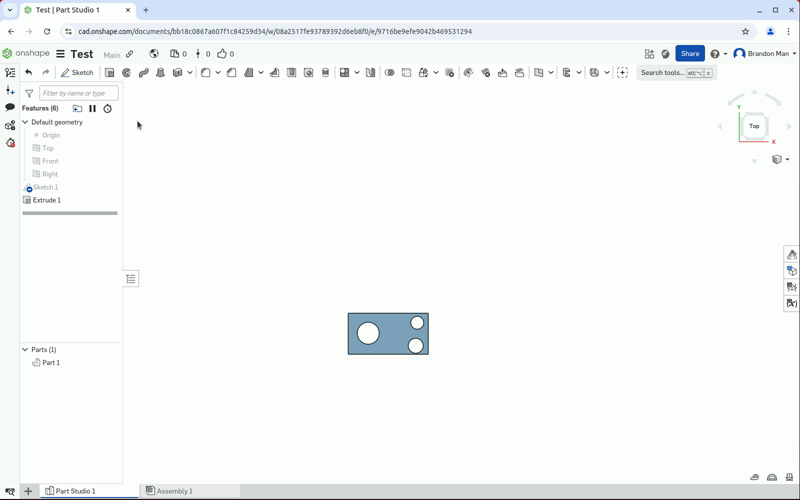
key(shift+h)
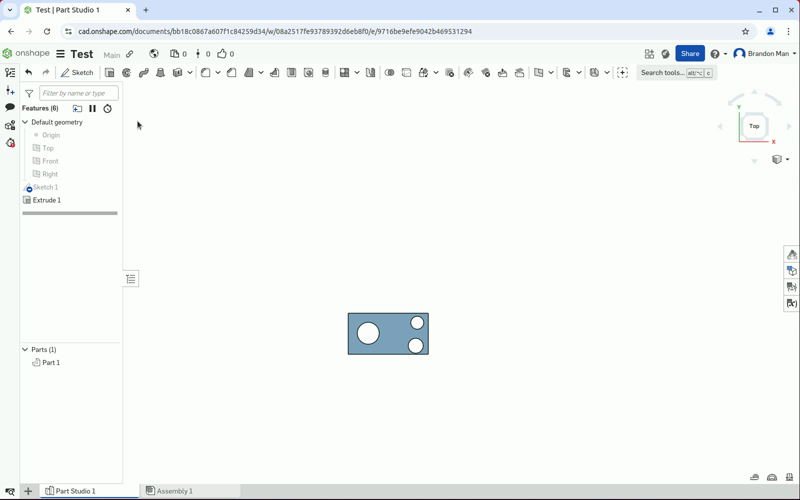
key(shift+h)
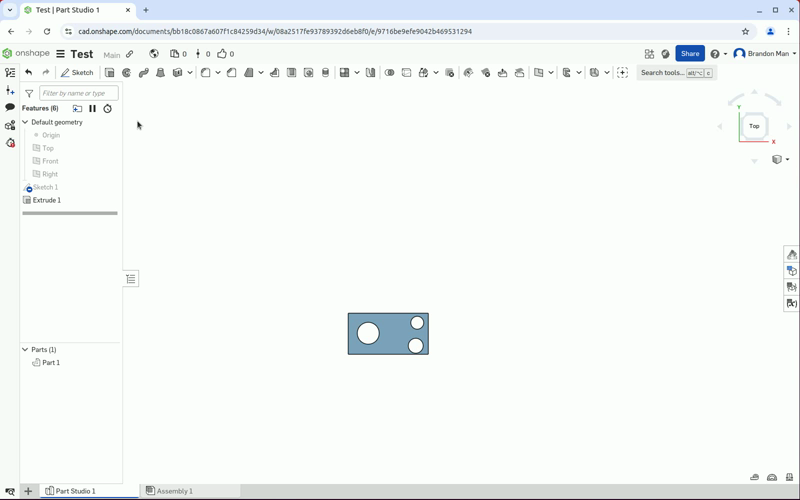
mouse_move(73, 189)
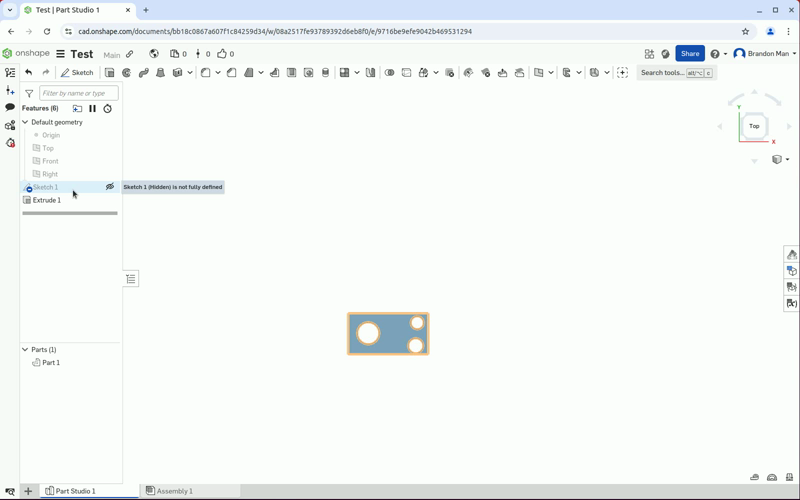
click(73, 189)
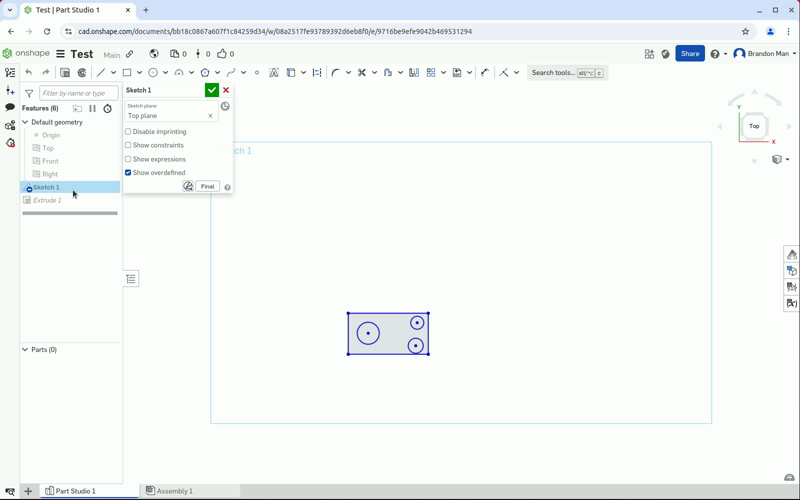
mouse_move(229, 92)
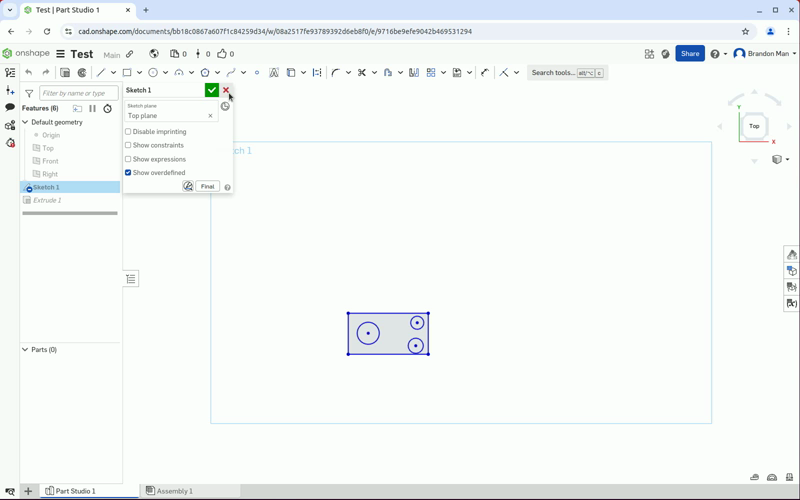
click(229, 92)
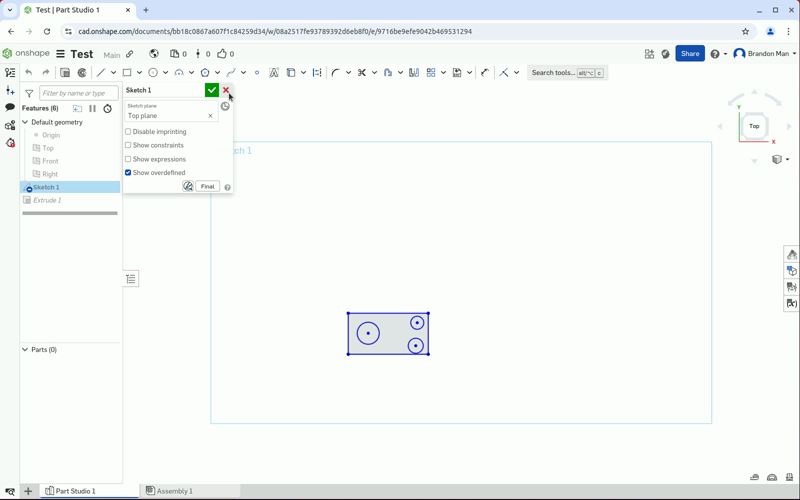
key(shift+s)
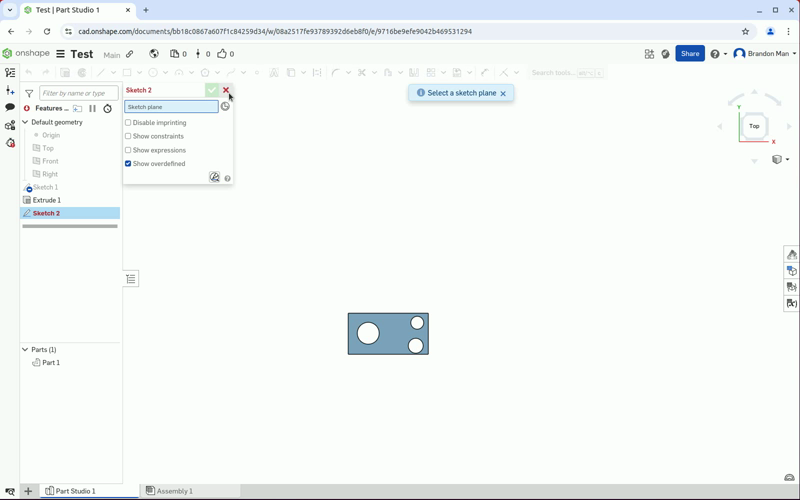
mouse_move(73, 150)
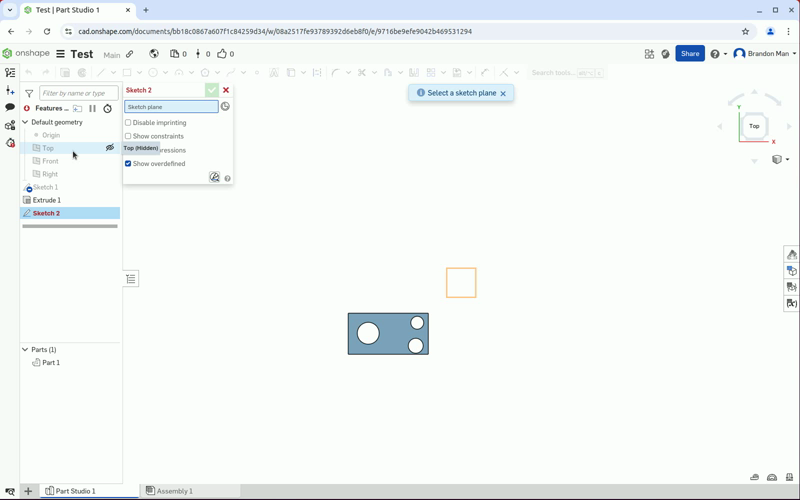
click(73, 150)
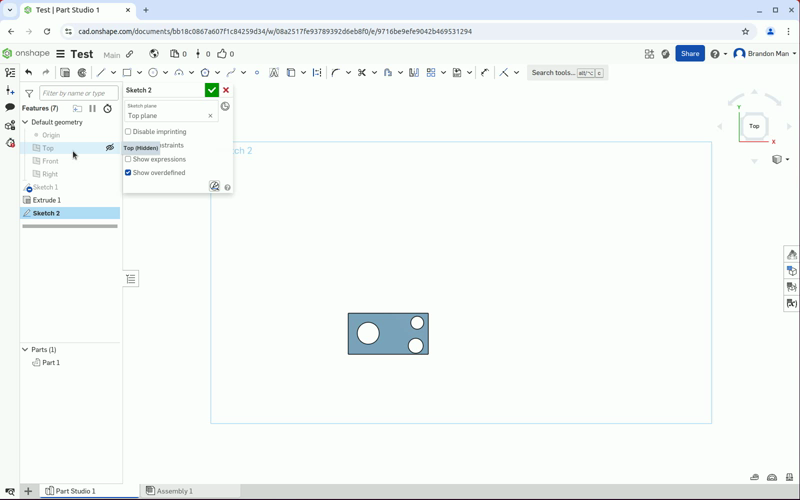
mouse_move(73, 352)
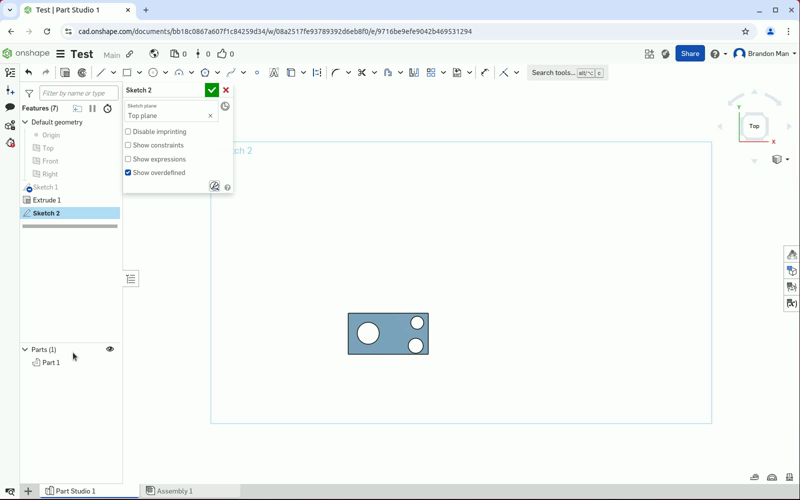
key(y)
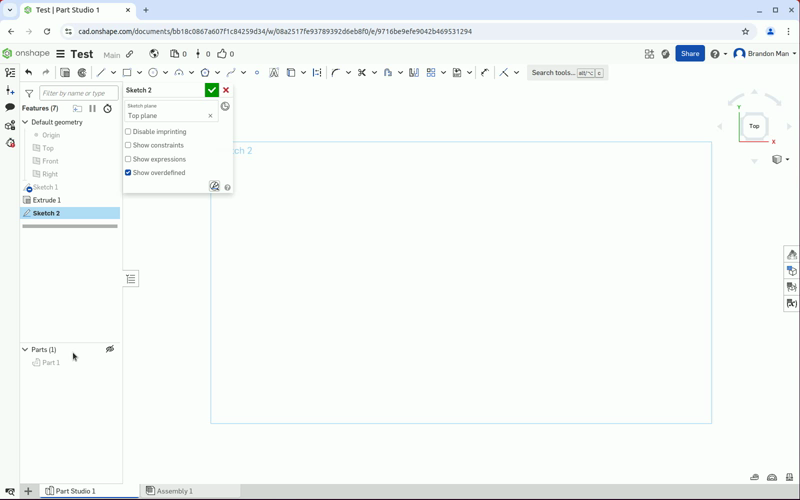
key(l)
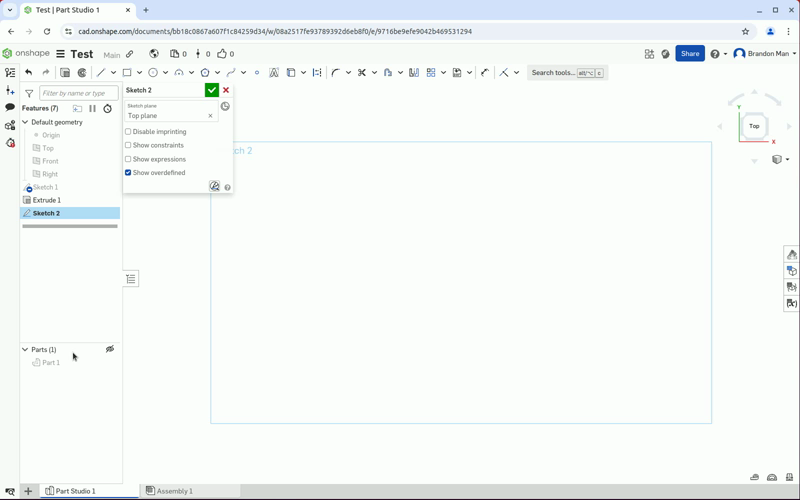
key_down(shift)
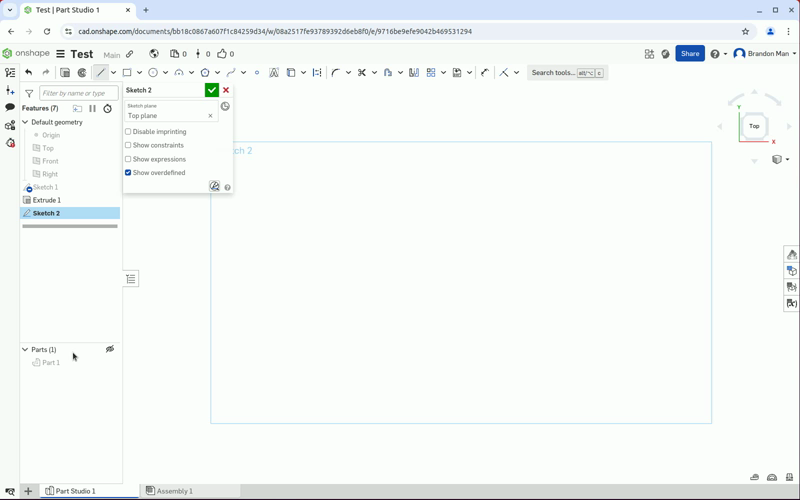
mouse_move(348, 354)
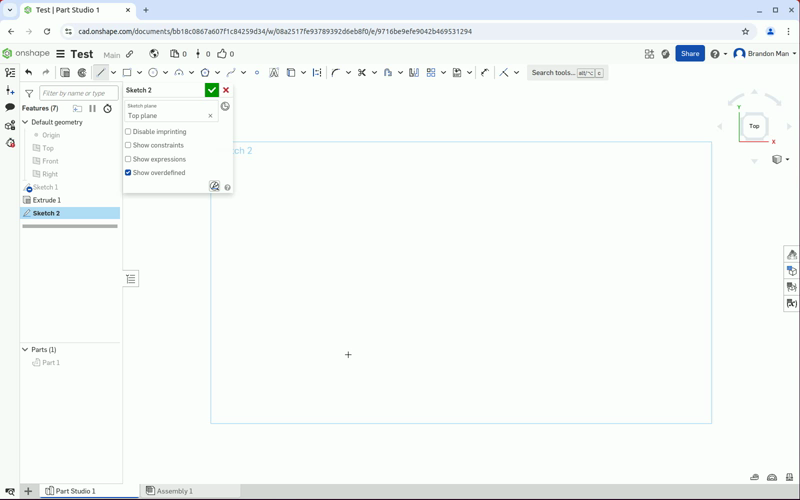
click(348, 354)
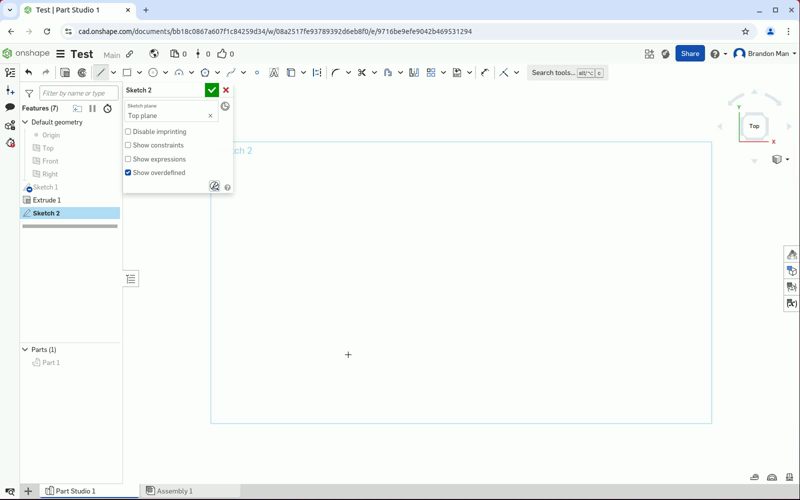
key_up(shift)
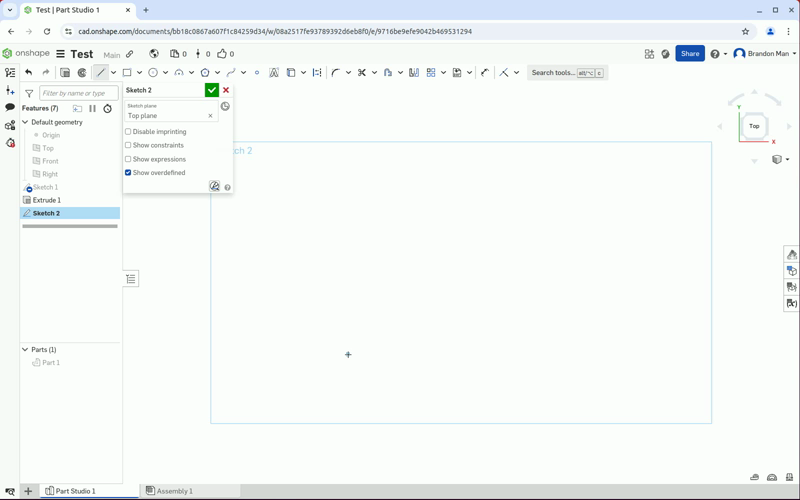
key_down(shift)
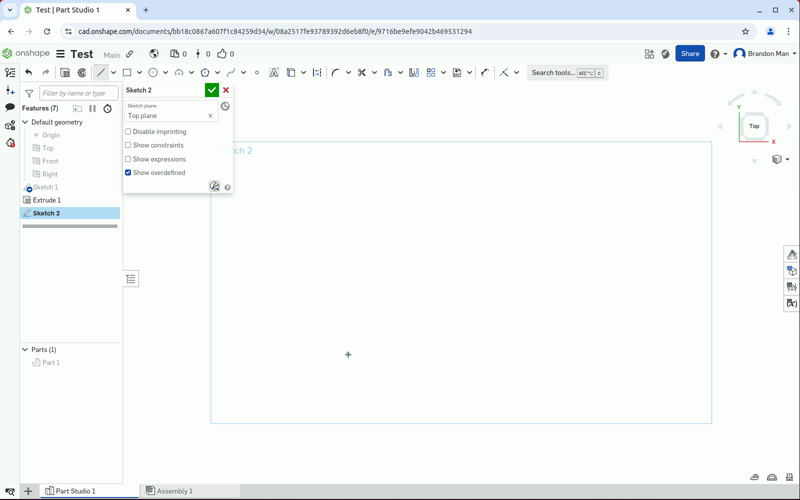
mouse_move(428, 354)
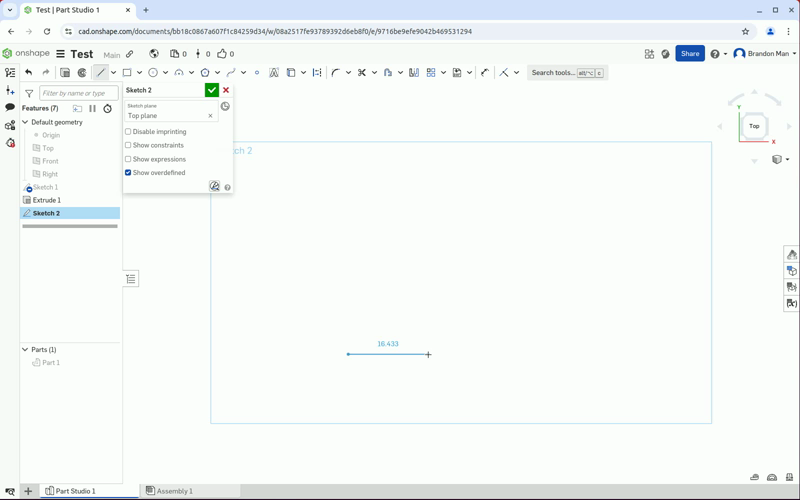
click(428, 354)
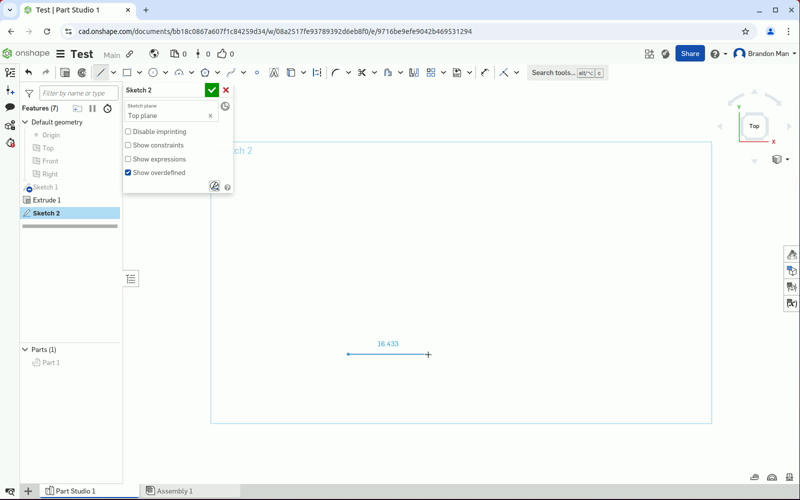
key_up(shift)
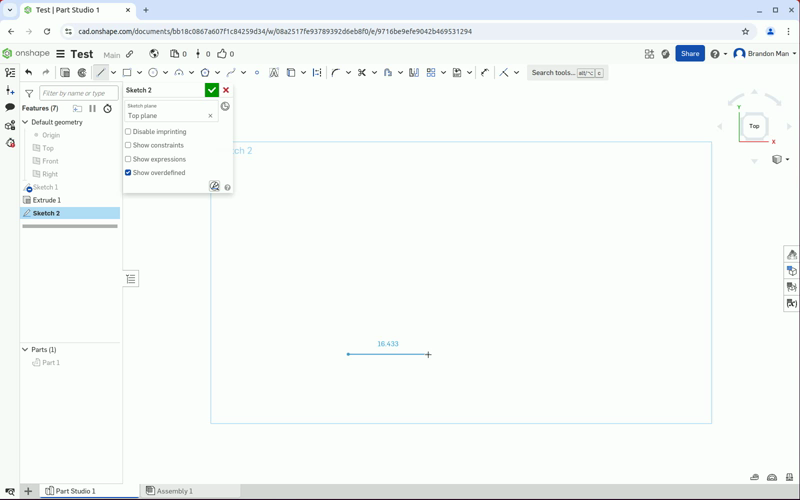
key_down(shift)
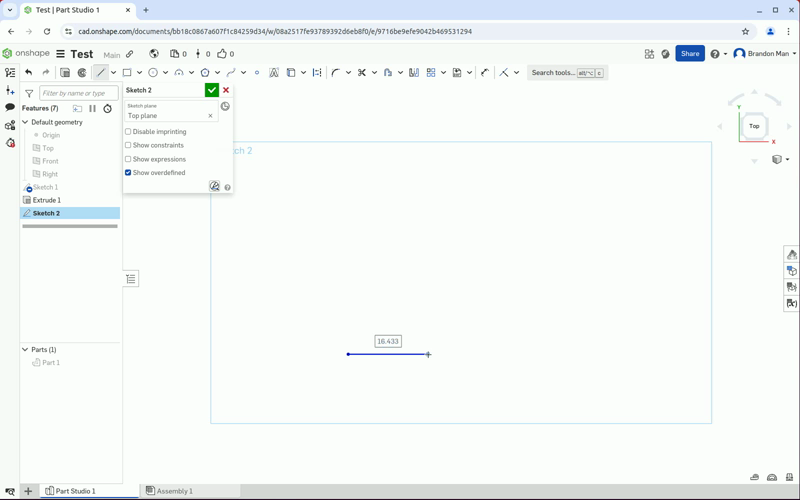
mouse_move(458, 354)
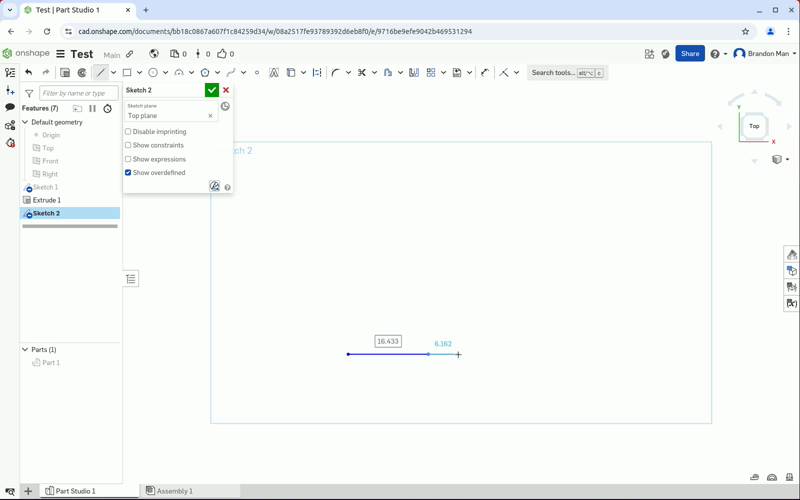
mouse_move(428, 313)
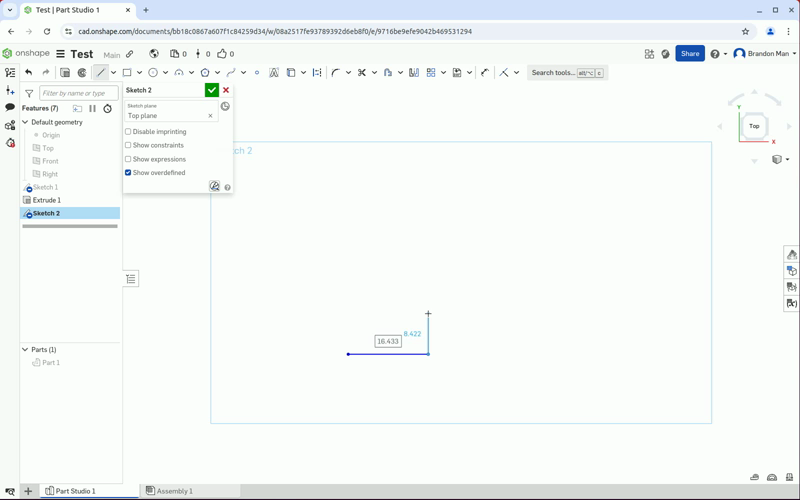
click(428, 313)
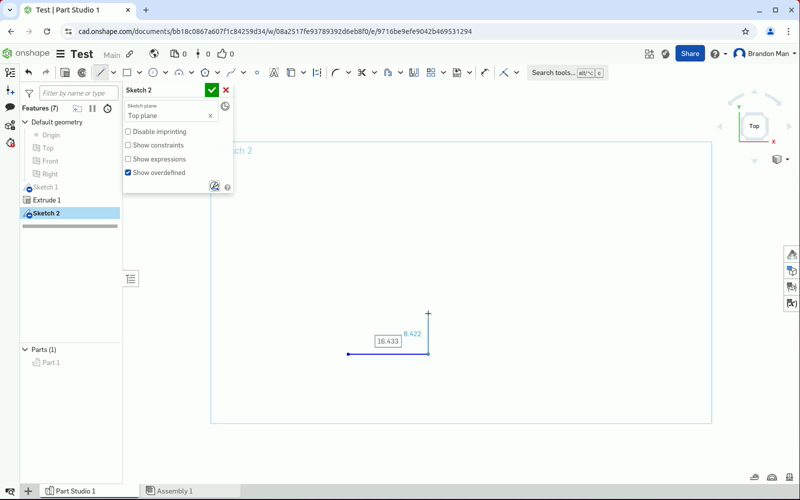
key_up(shift)
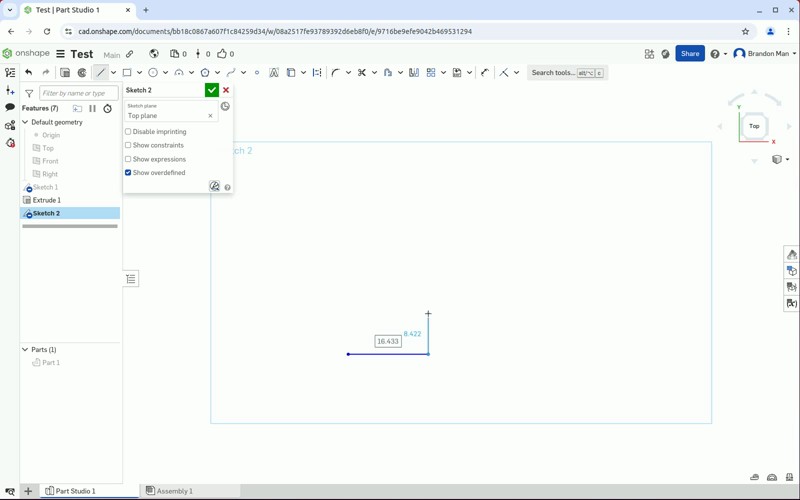
key_down(shift)
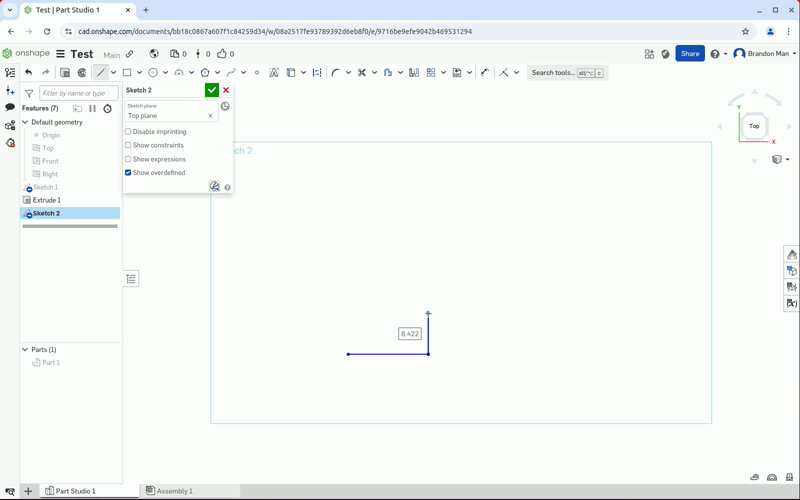
mouse_move(348, 313)
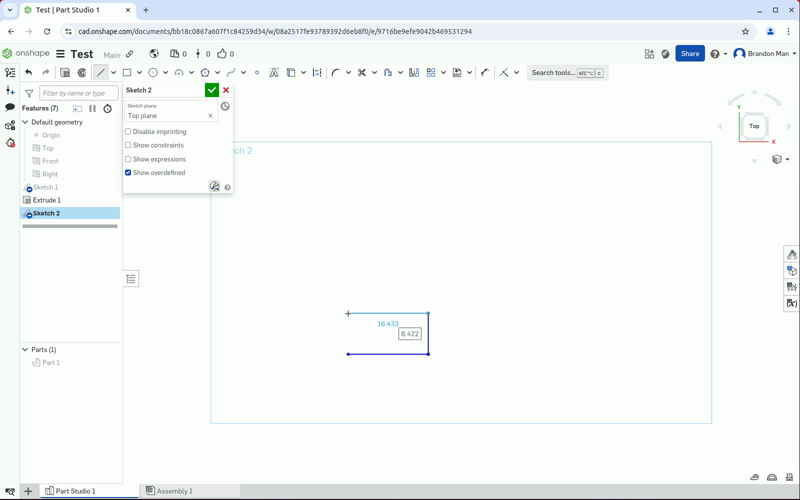
click(348, 313)
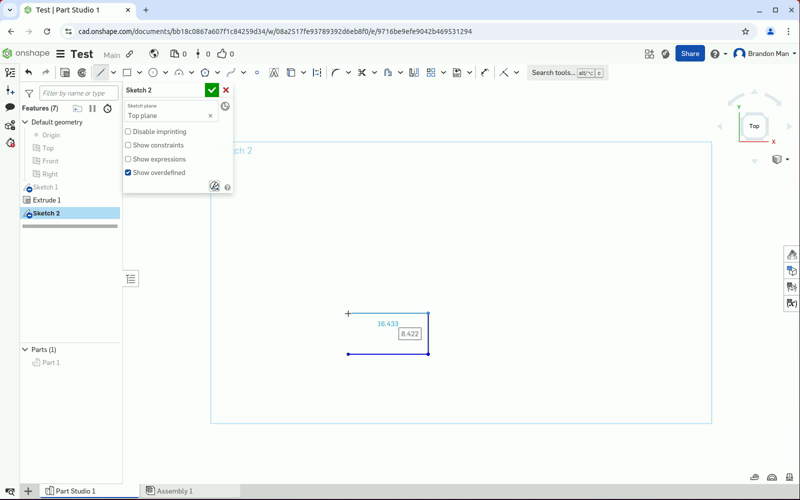
key_up(shift)
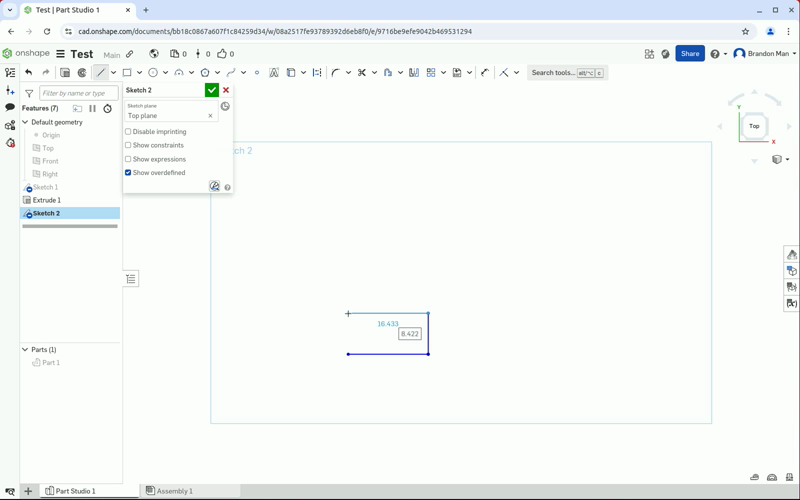
mouse_move(378, 313)
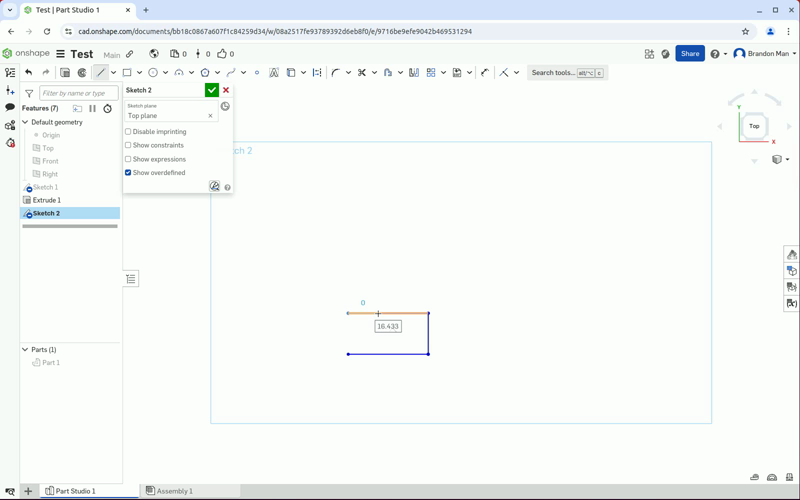
key_down(shift)
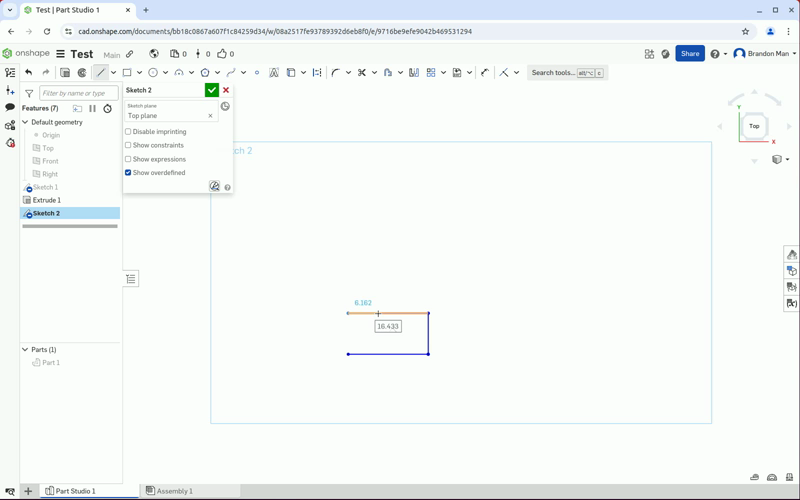
mouse_move(348, 354)
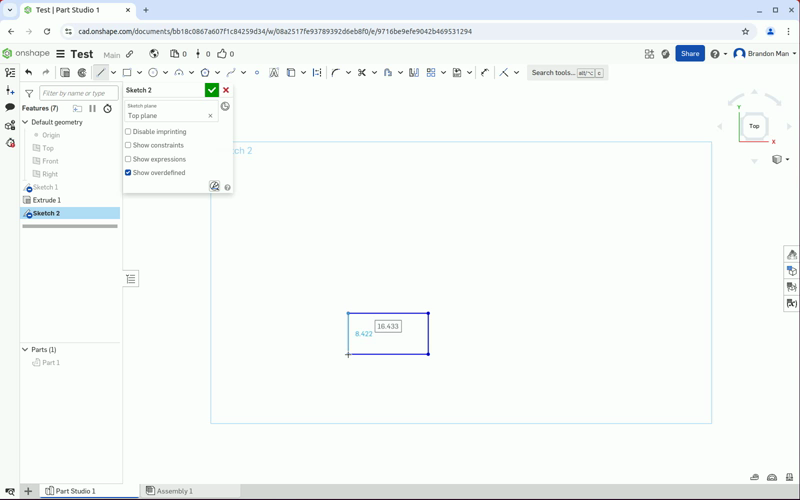
key_up(shift)
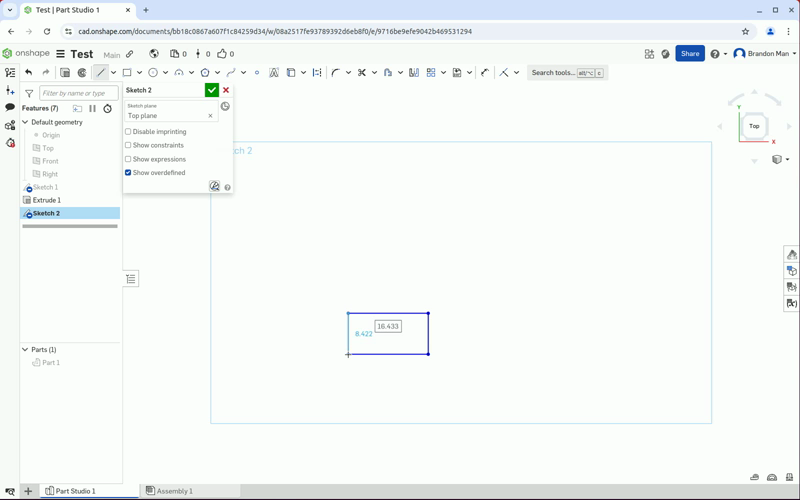
click(348, 354)
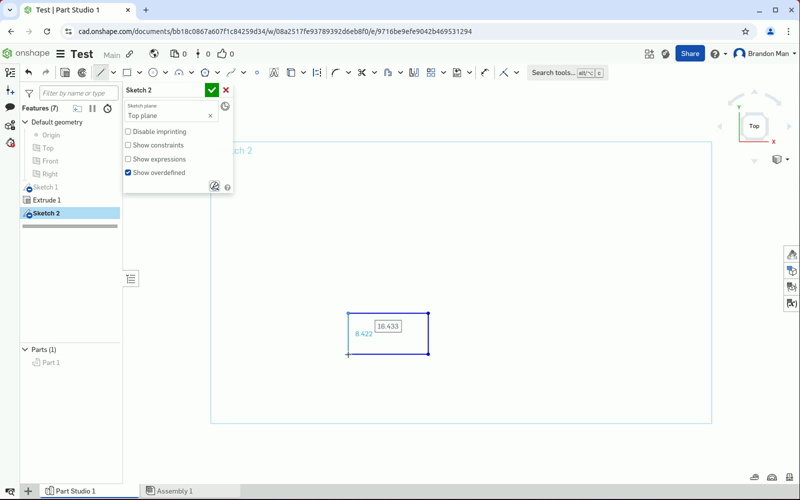
key(esc)
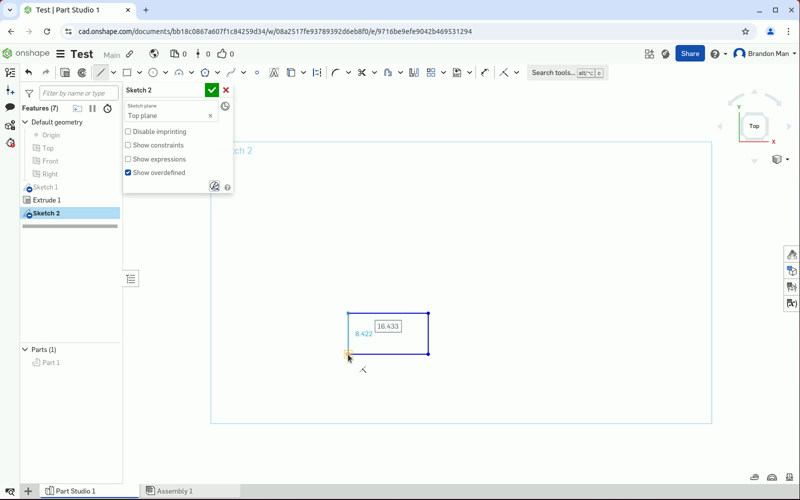
key(c)
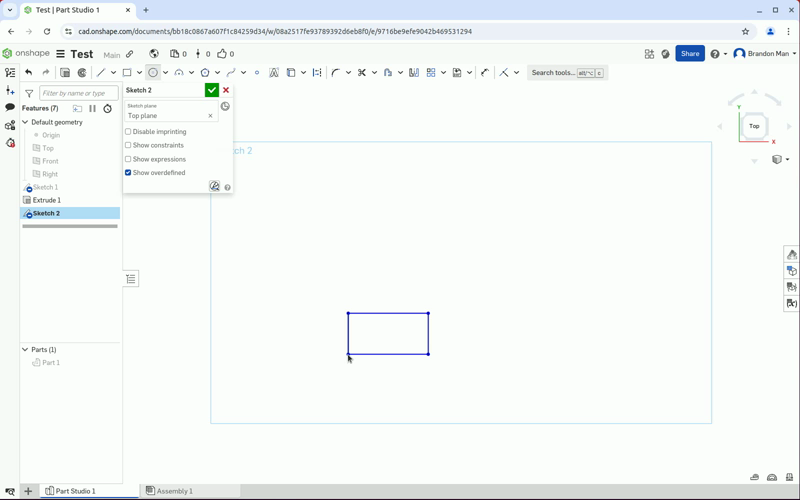
key_down(shift)
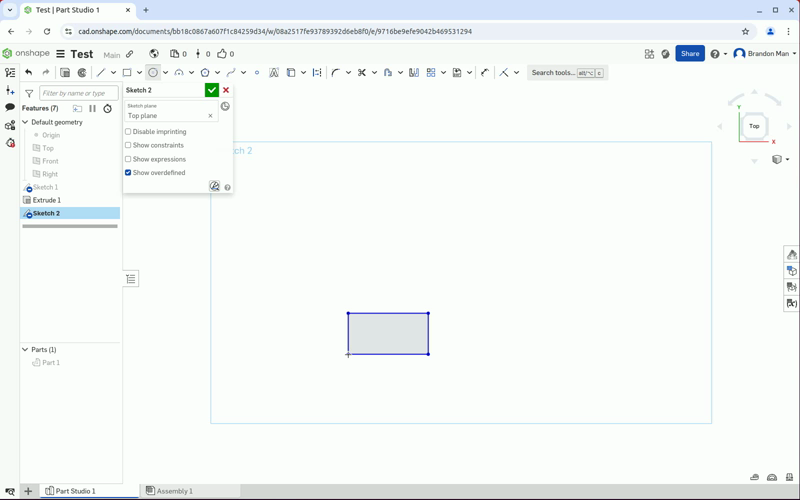
mouse_move(368, 333)
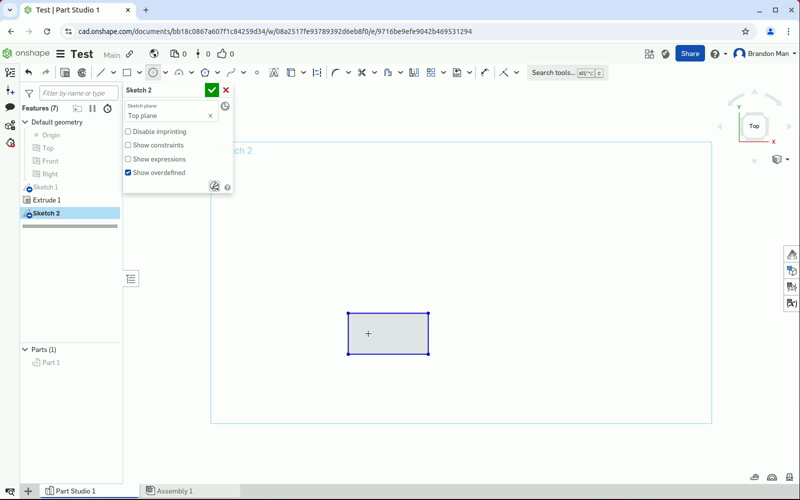
click(368, 333)
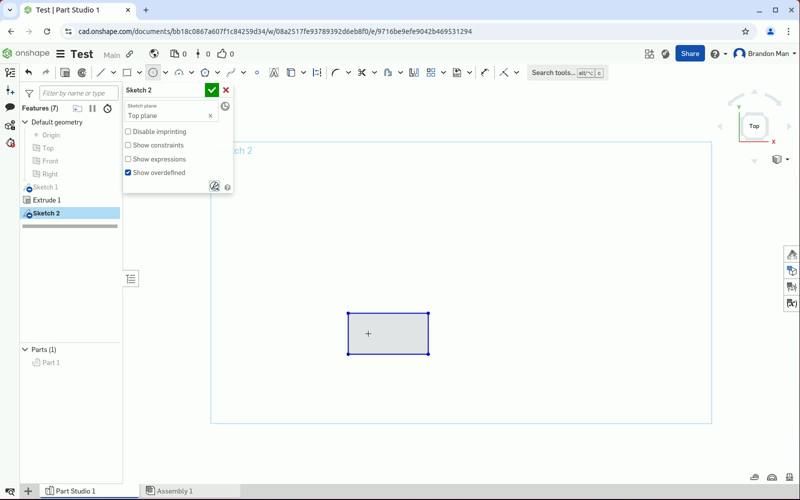
key_up(shift)
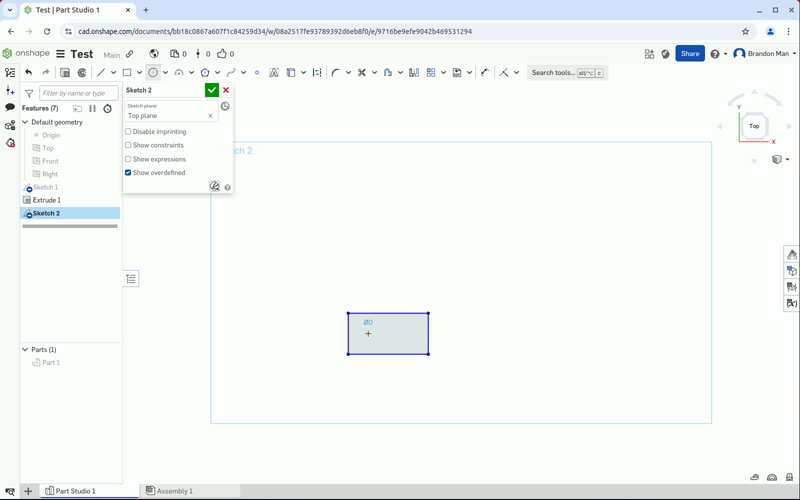
mouse_move(379, 333)
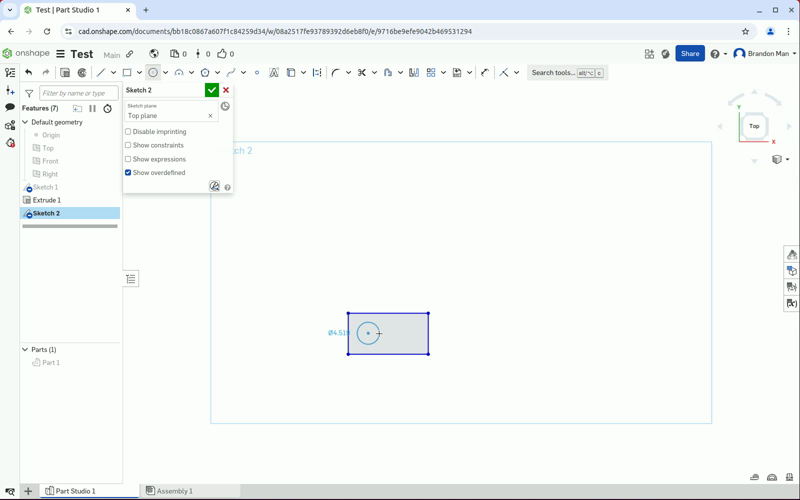
click(379, 333)
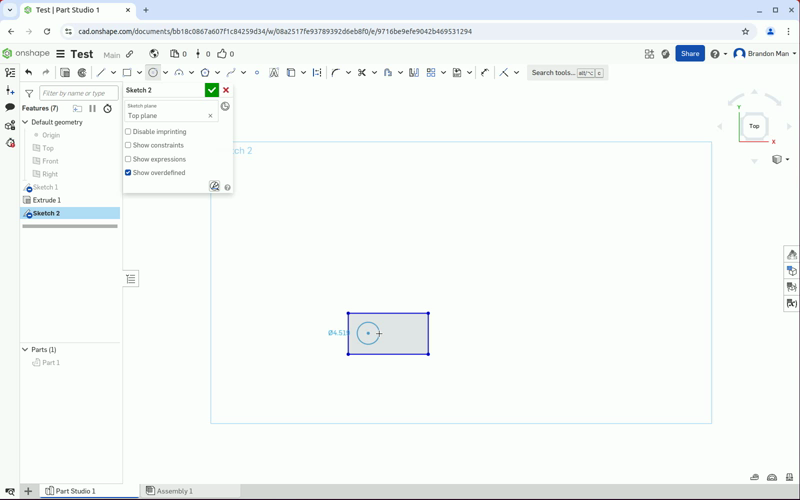
key(esc)
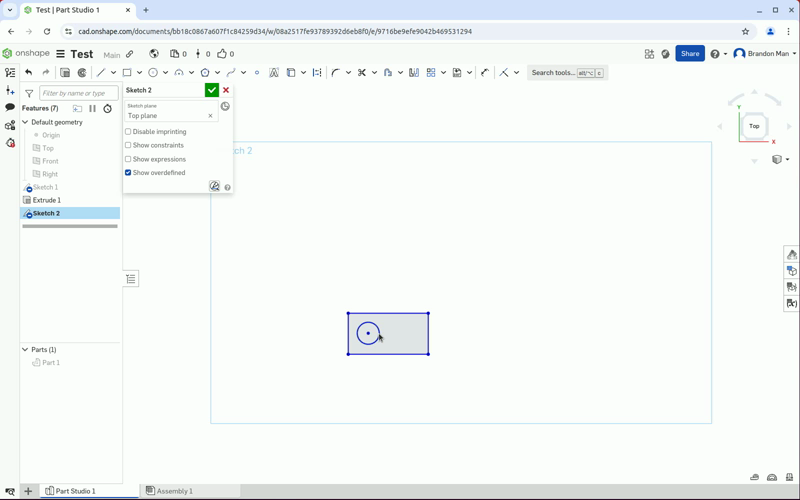
key(c)
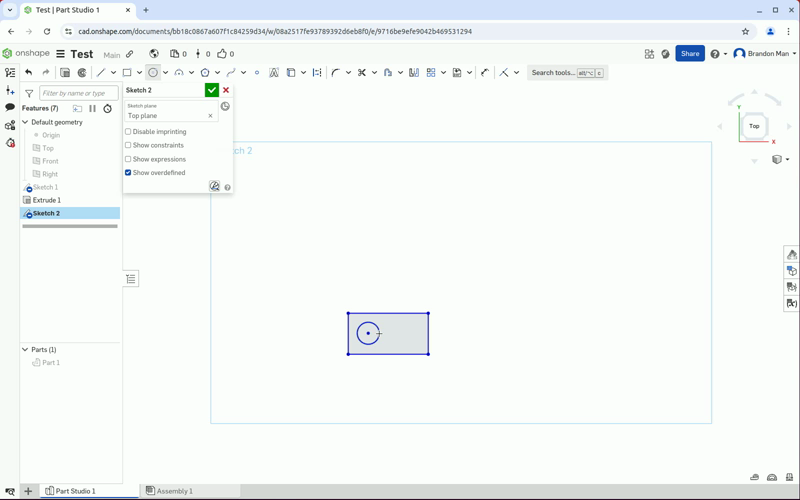
key_down(shift)
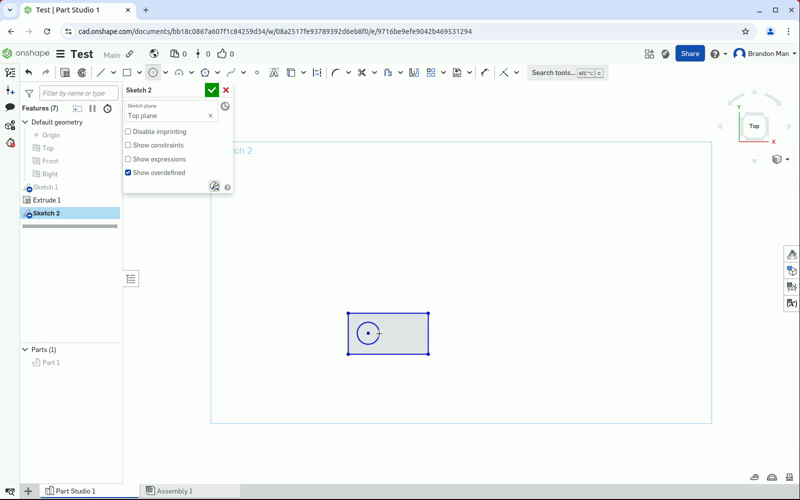
mouse_move(415, 345)
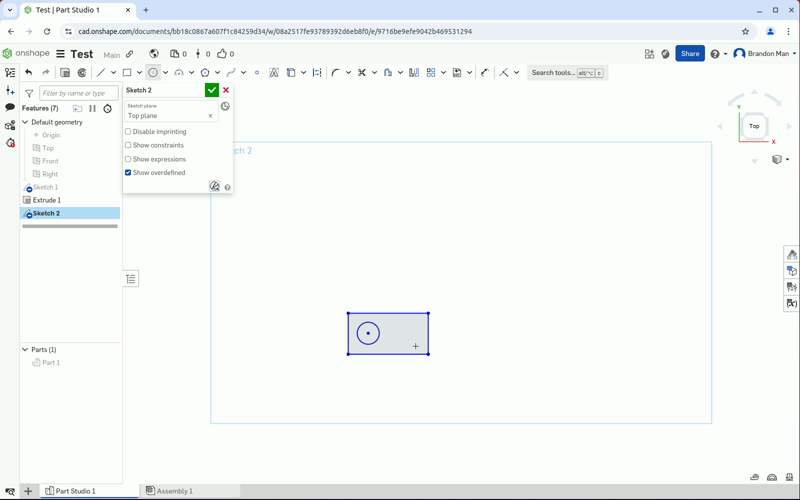
click(415, 345)
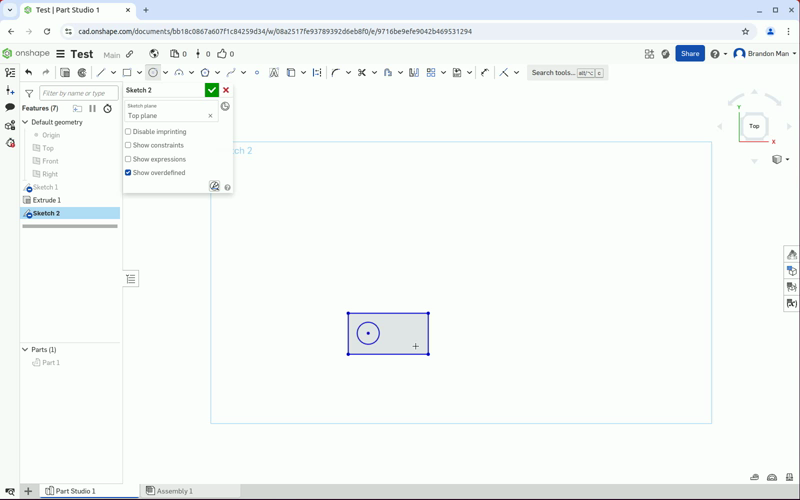
key_up(shift)
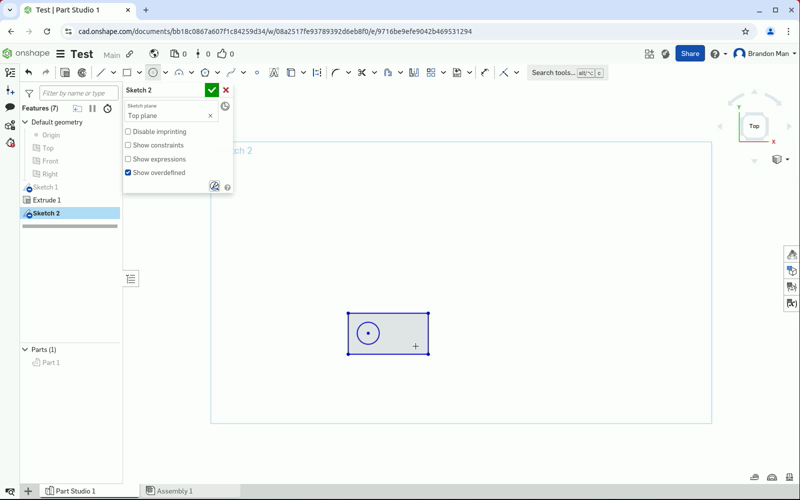
mouse_move(423, 345)
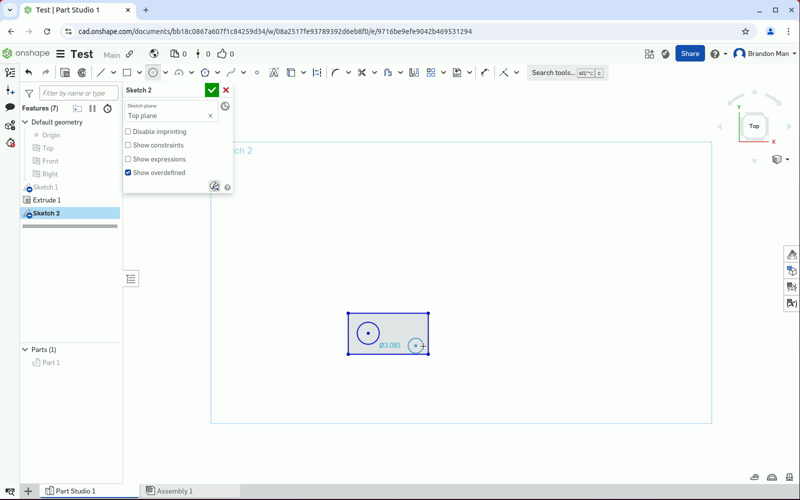
click(423, 345)
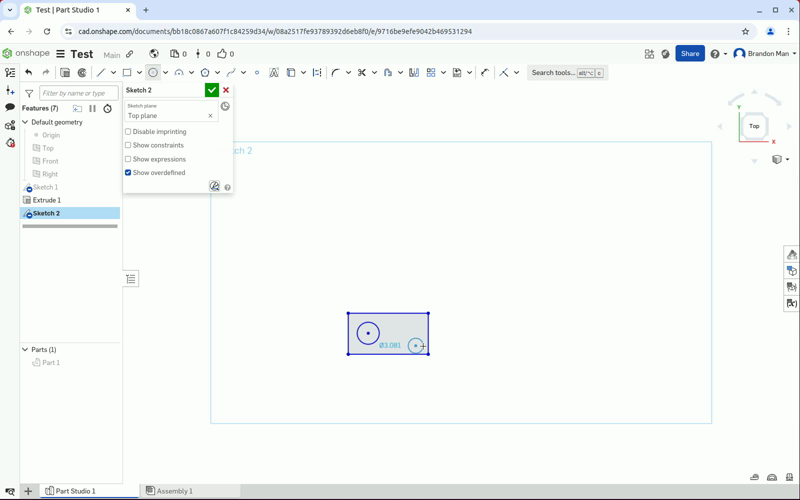
key(esc)
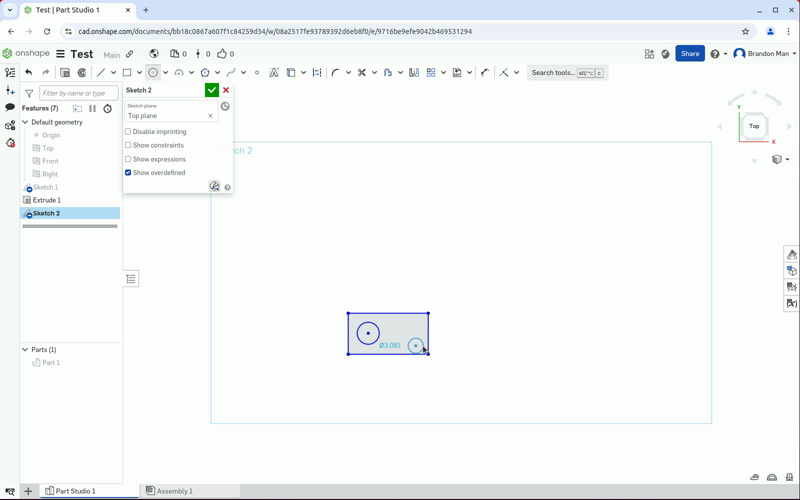
key(c)
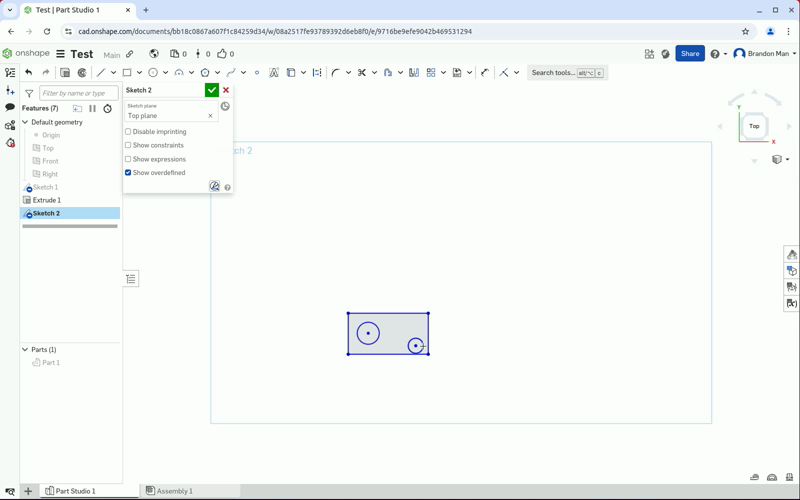
key_down(shift)
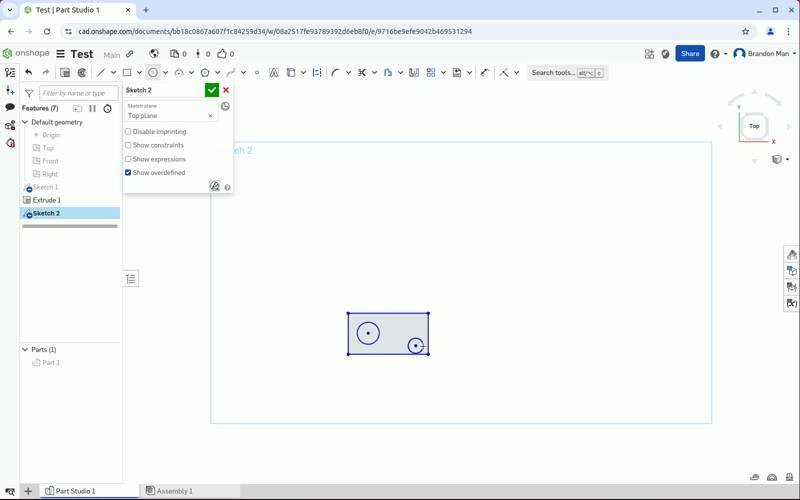
mouse_move(417, 322)
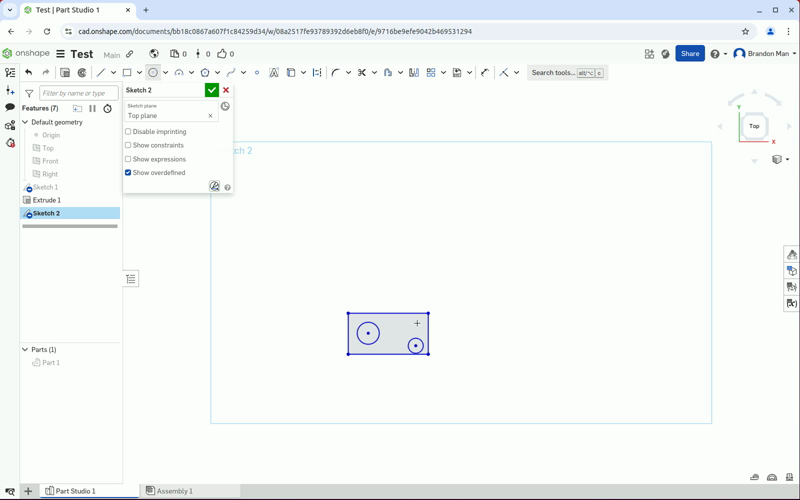
click(417, 322)
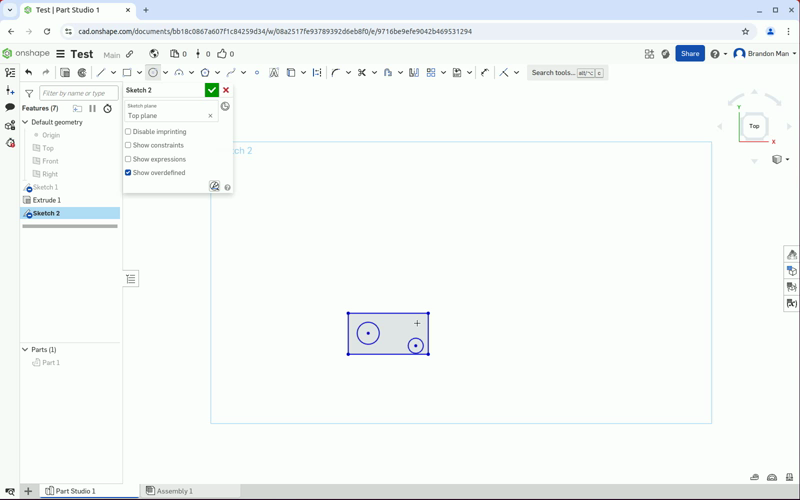
key_up(shift)
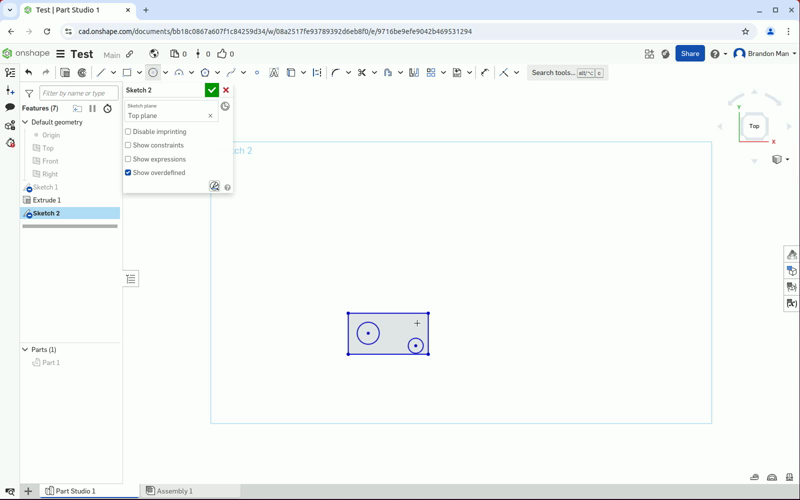
mouse_move(423, 322)
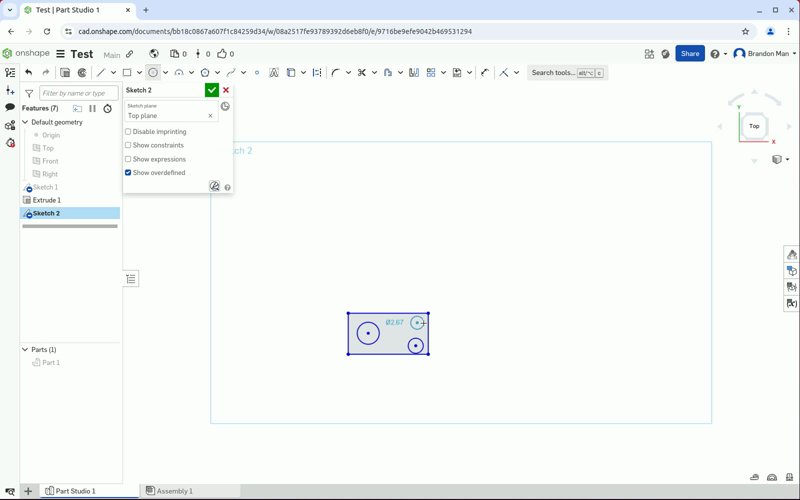
click(423, 322)
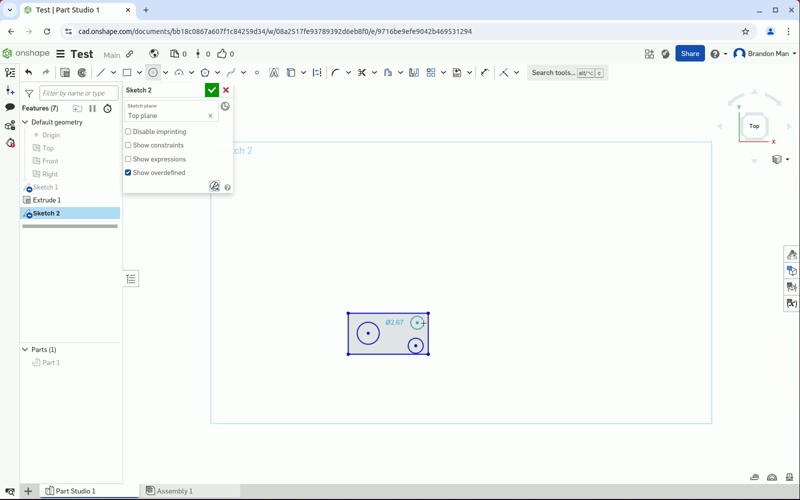
key(esc)
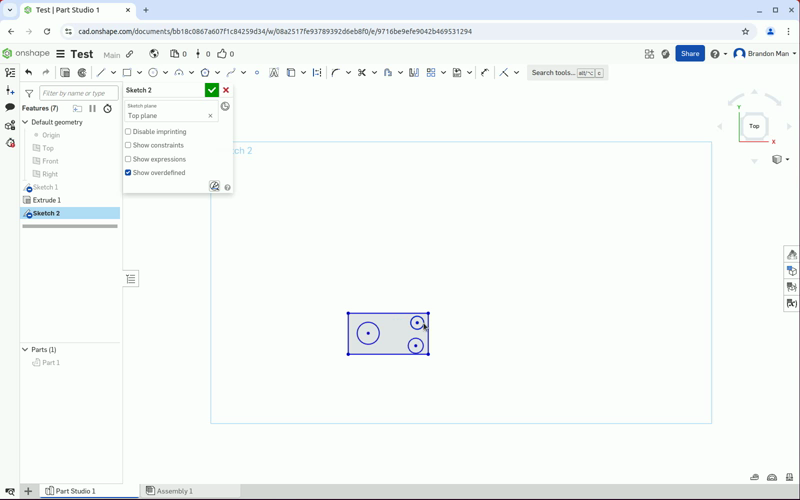
mouse_move(383, 320)
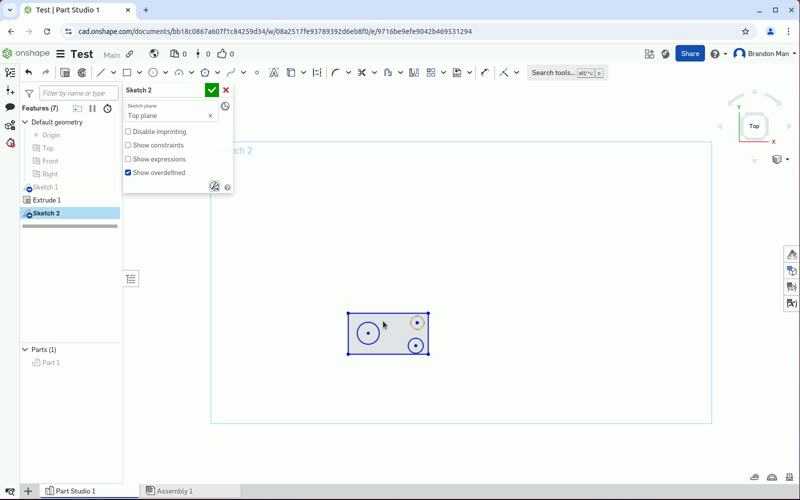
click(383, 320)
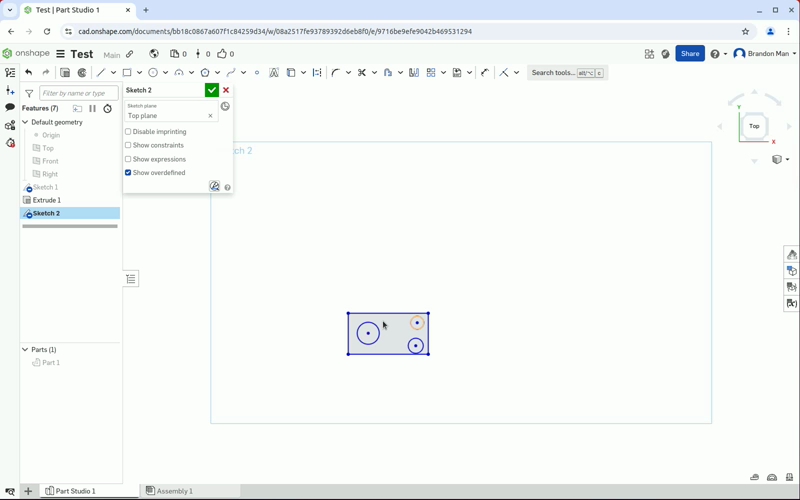
mouse_move(73, 352)
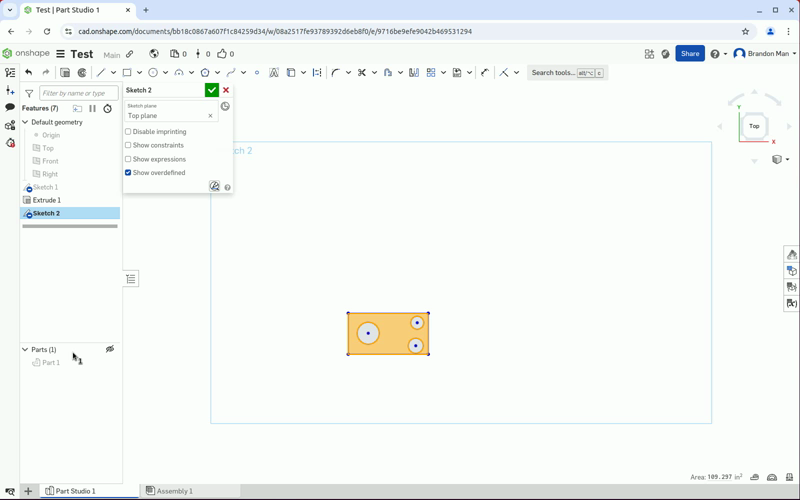
key(shift+y)
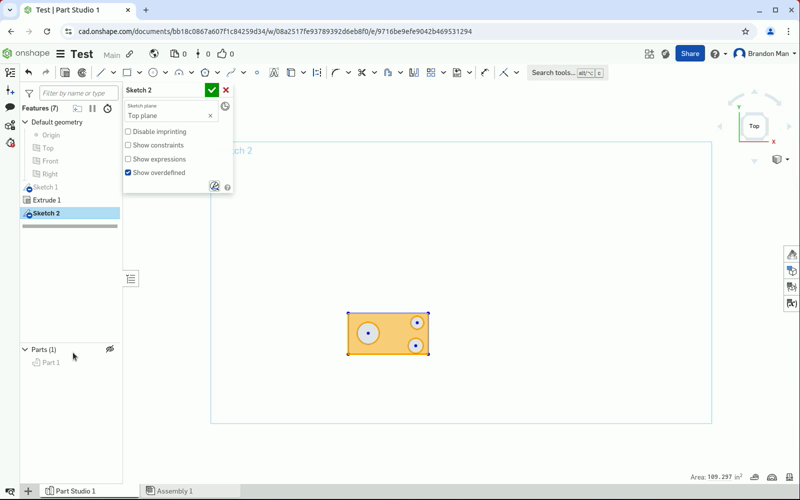
key(shift+e)
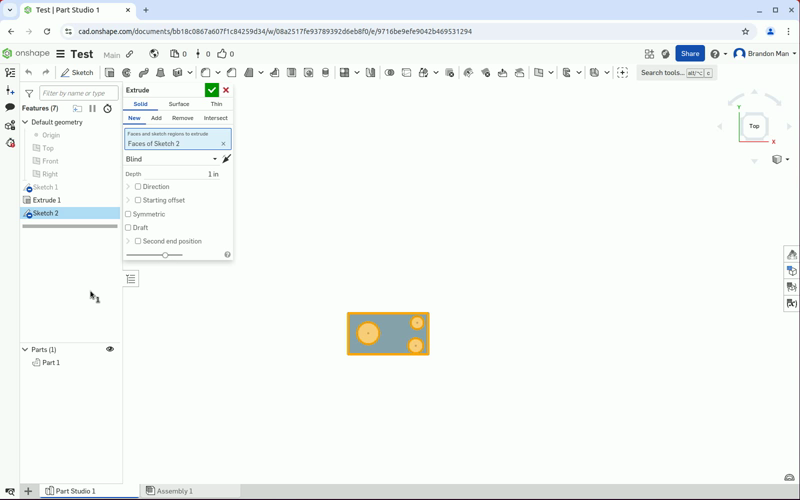
mouse_move(143, 106)
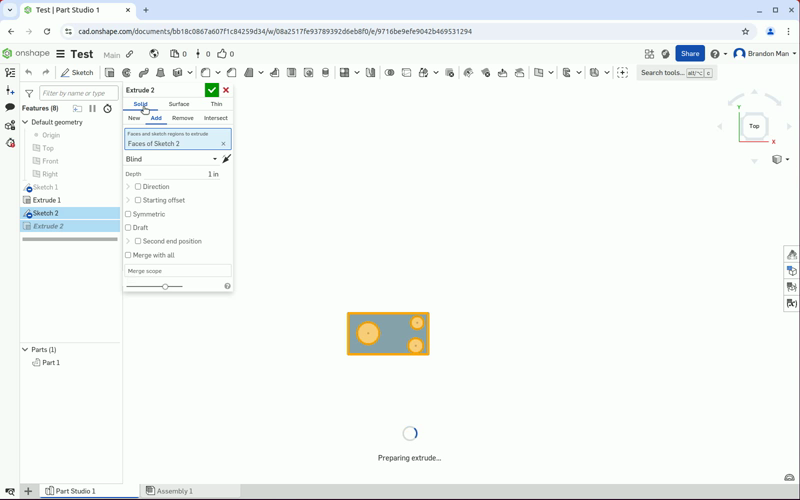
click(143, 106)
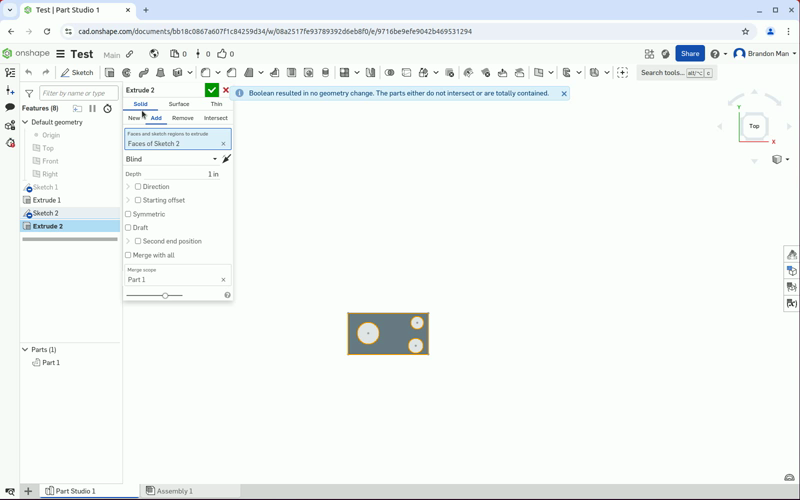
mouse_move(137, 120)
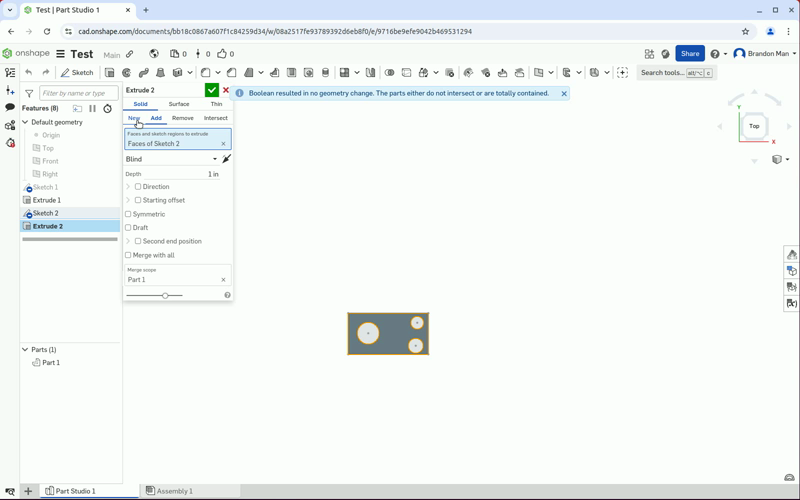
click(137, 120)
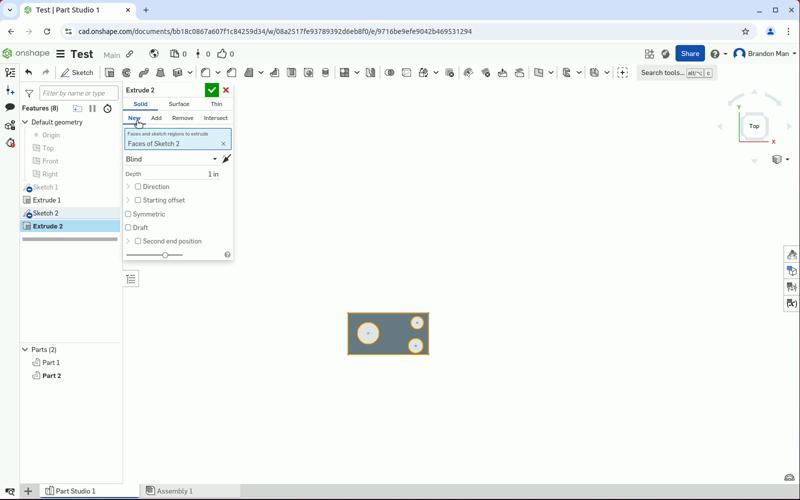
key(tab, 4)
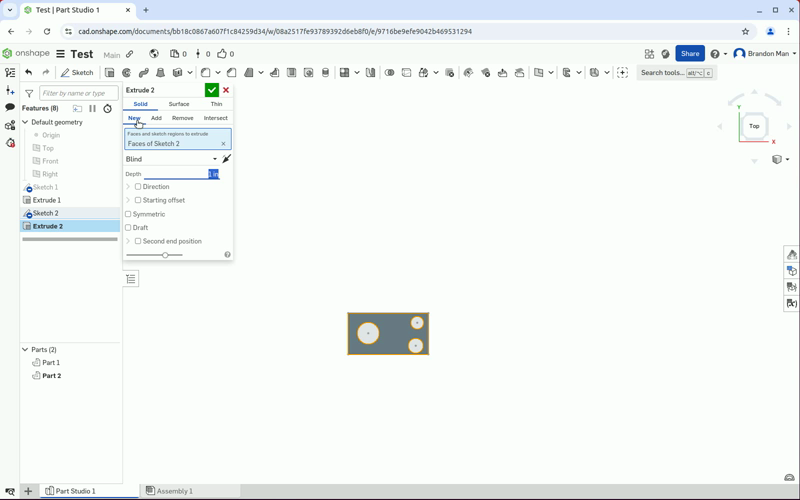
text(6.74)
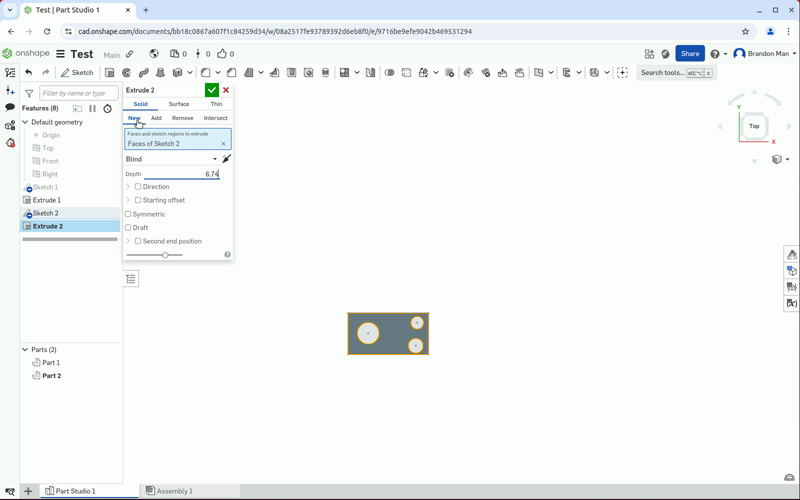
key(enter)
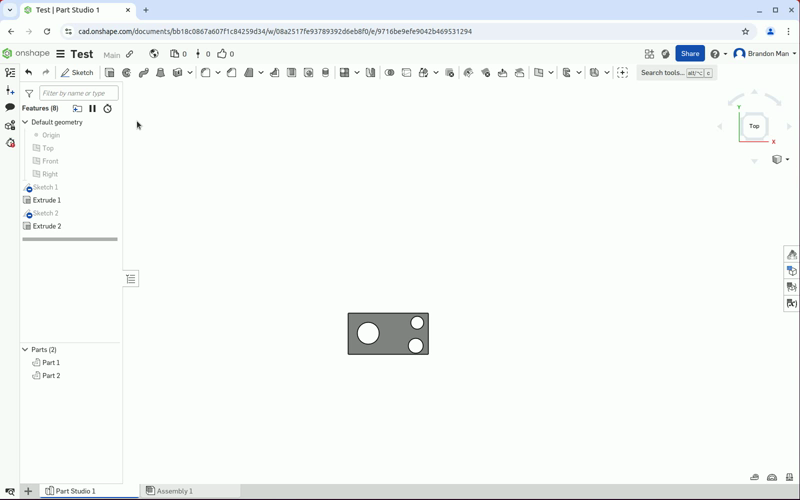
key(shift+h)
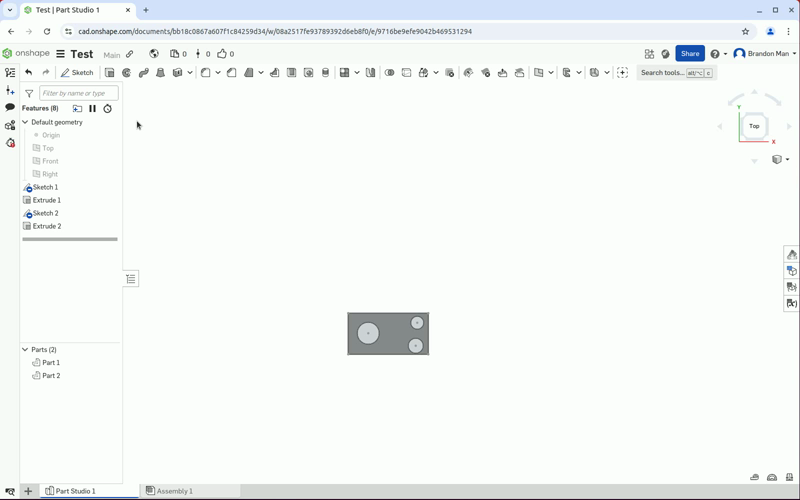
key(shift+h)
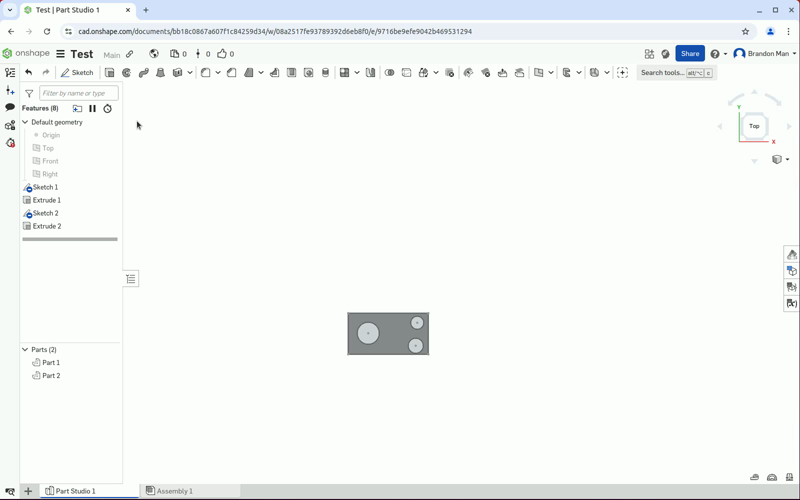
key(shift+7)
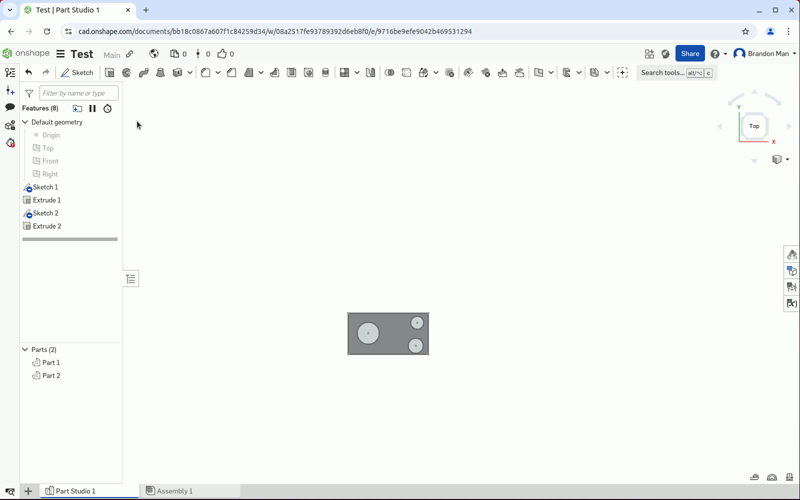
key(up, 3)
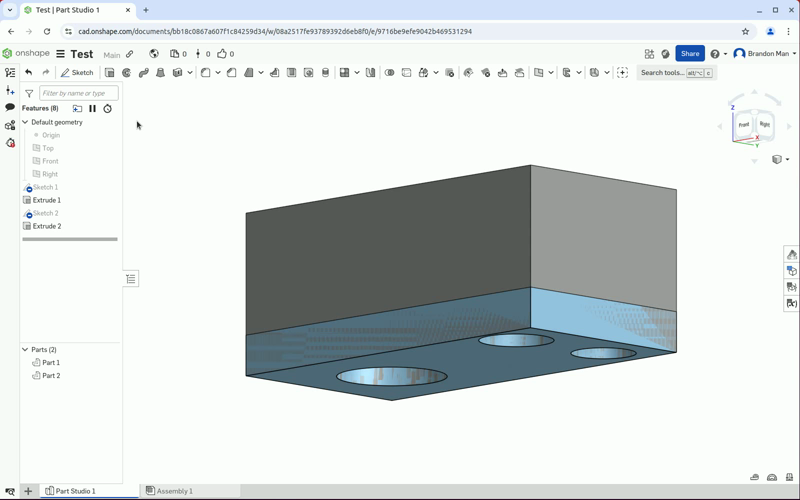
key(left, 3)
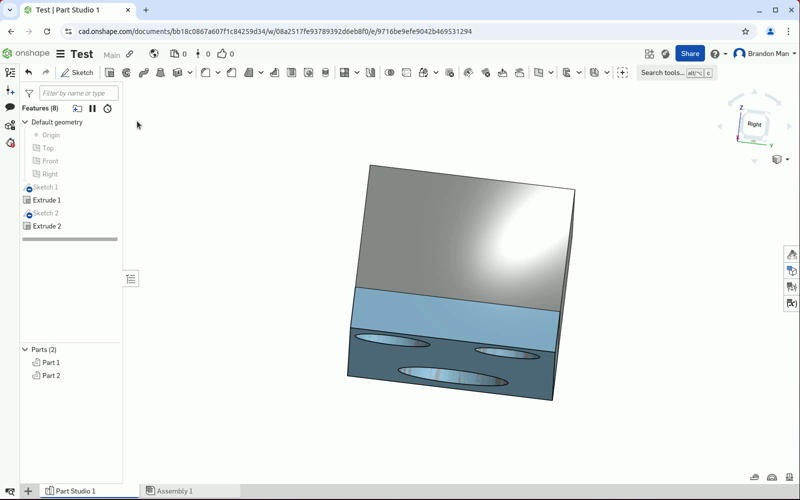
key(right, 3)
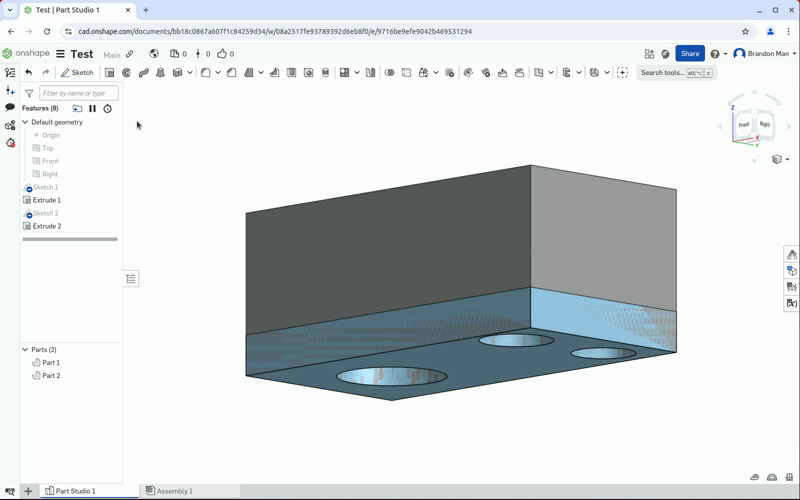
key(down, 3)
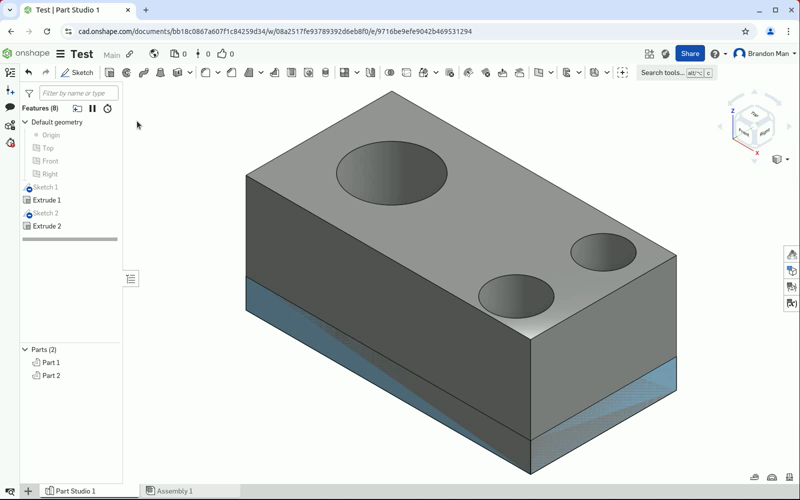
mouse_move(73, 189)
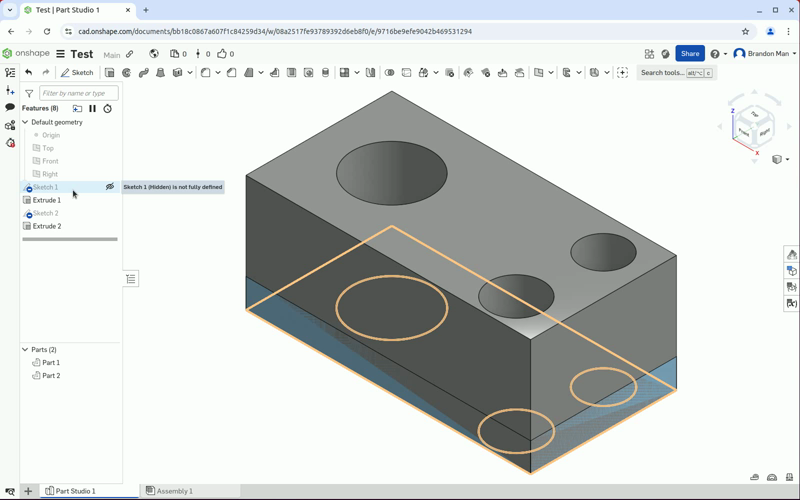
click(73, 189)